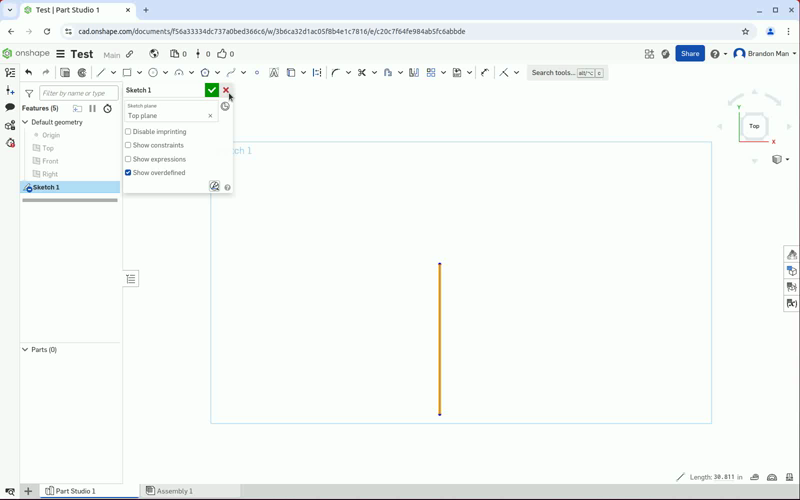
key(shift+h)
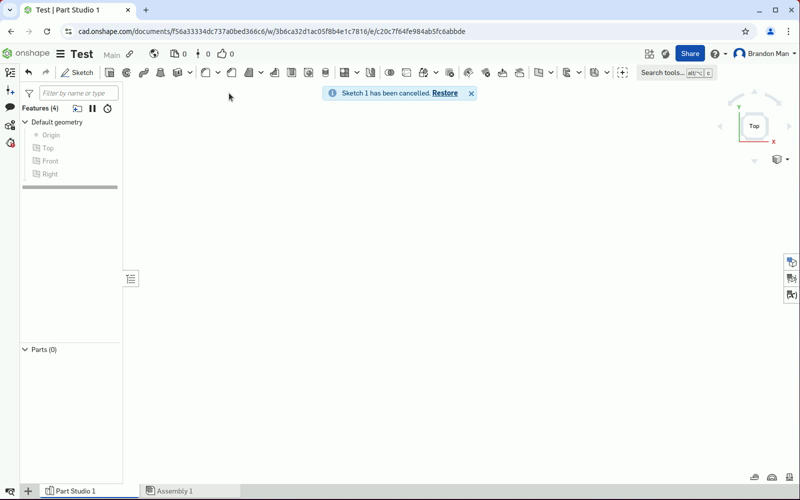
mouse_move(73, 352)
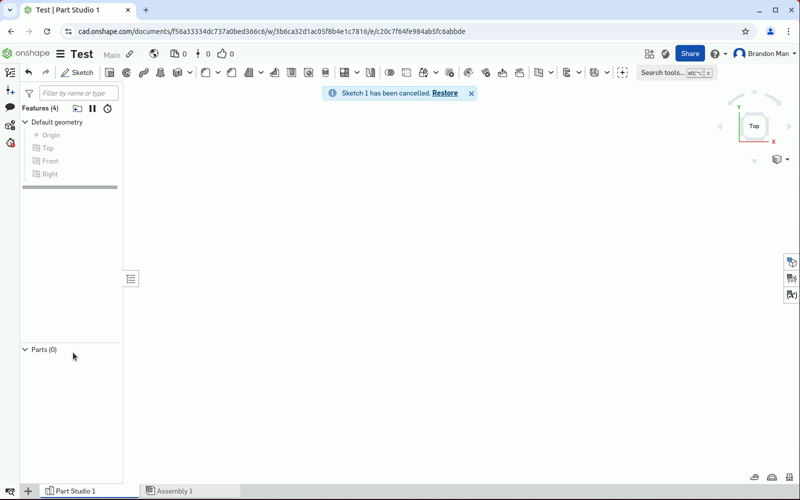
key(y)
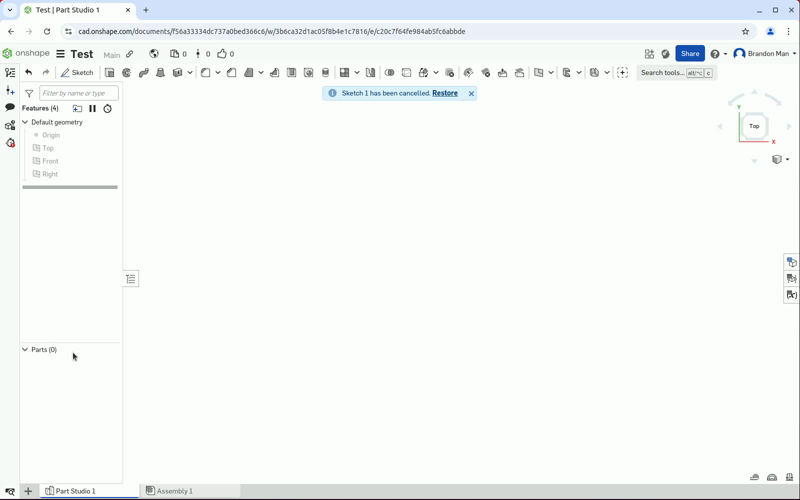
key(shift+p)
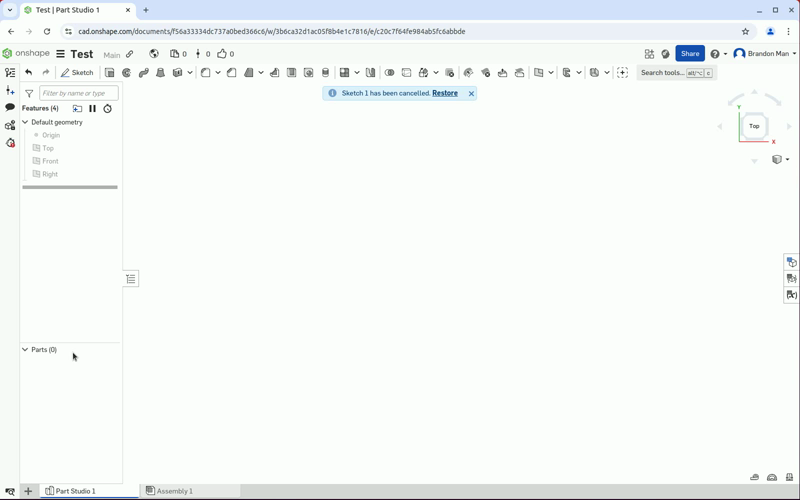
key(space)
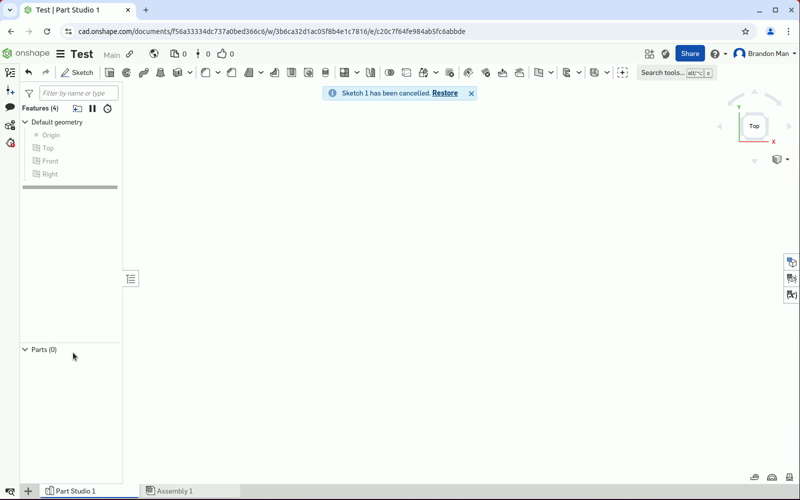
key_down(shift)
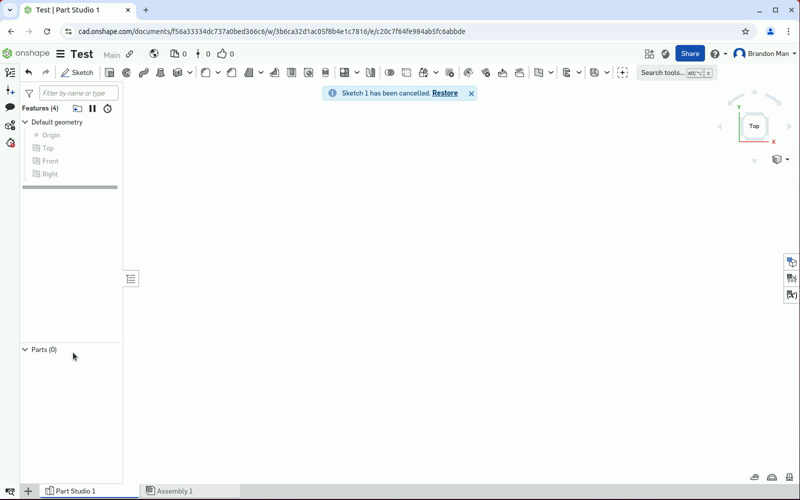
key(up)
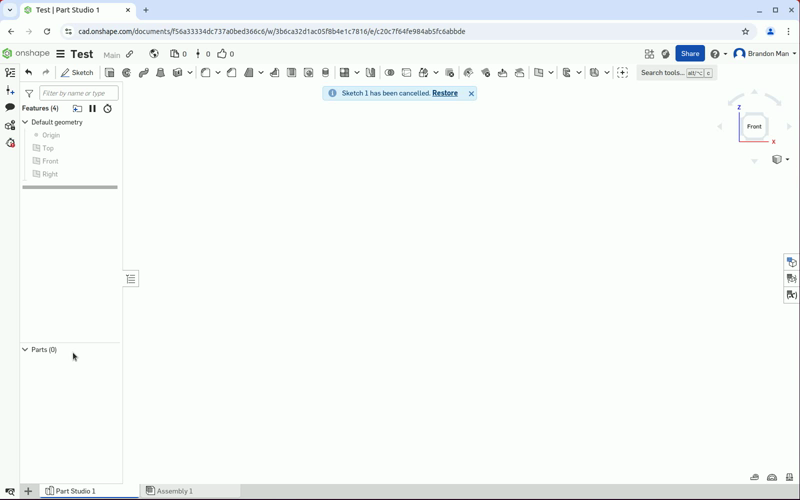
key_up(shift)
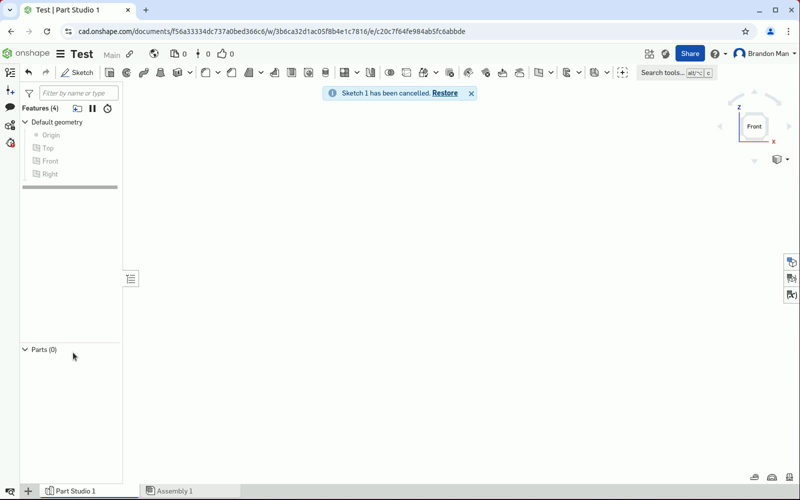
mouse_move(73, 352)
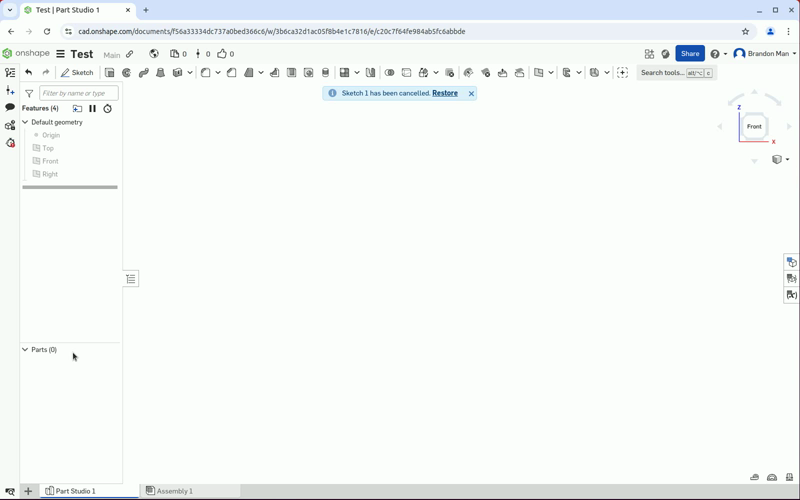
key(shift+y)
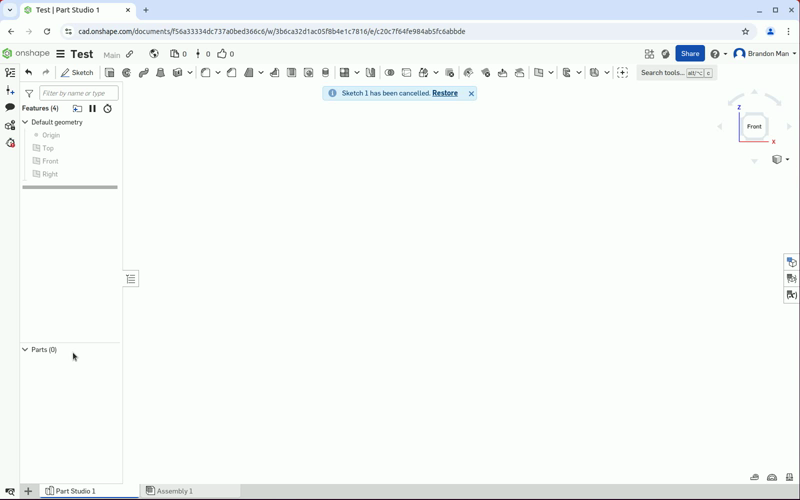
key(shift+s)
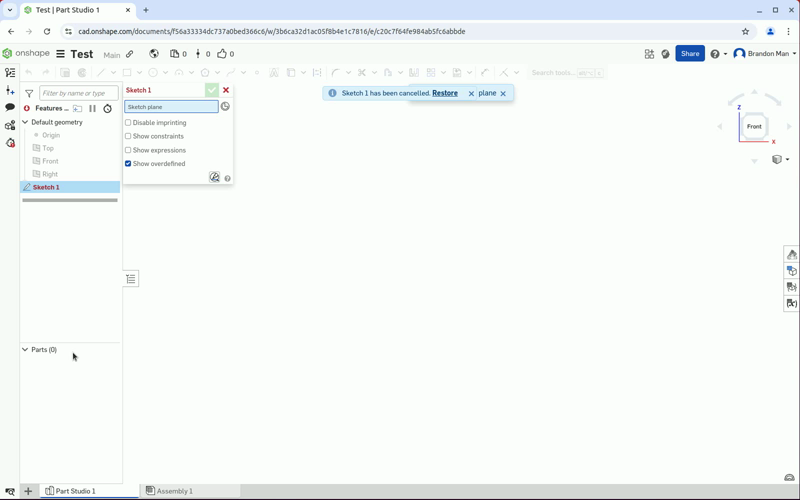
mouse_move(73, 163)
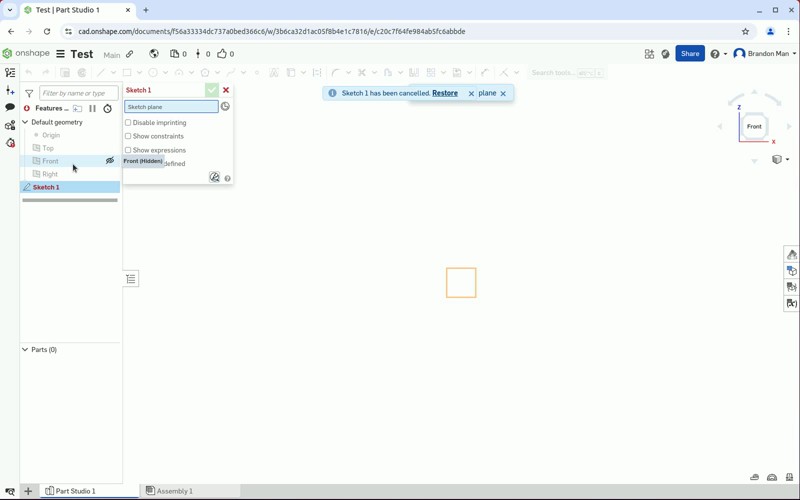
click(73, 163)
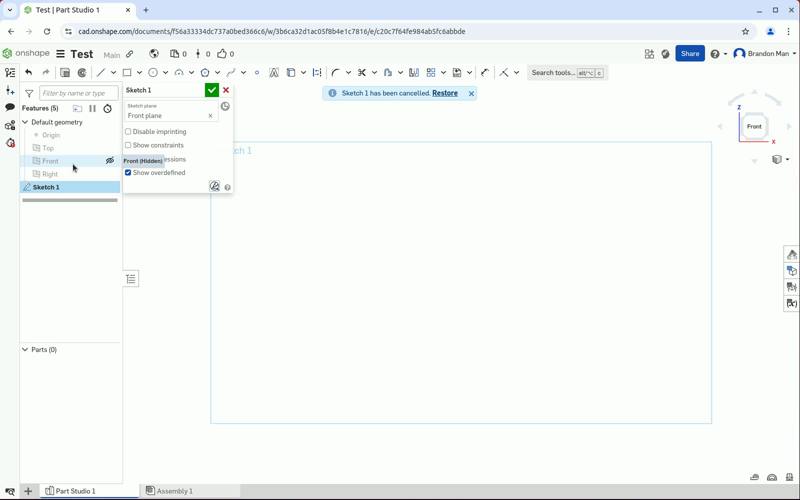
mouse_move(73, 352)
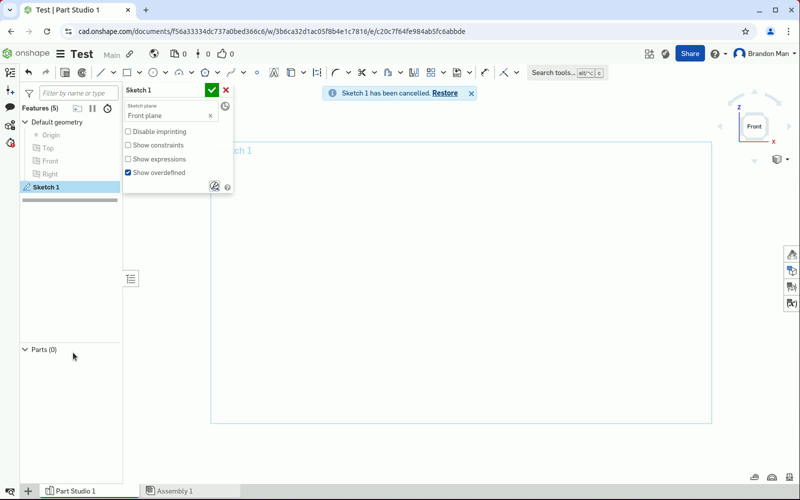
key(y)
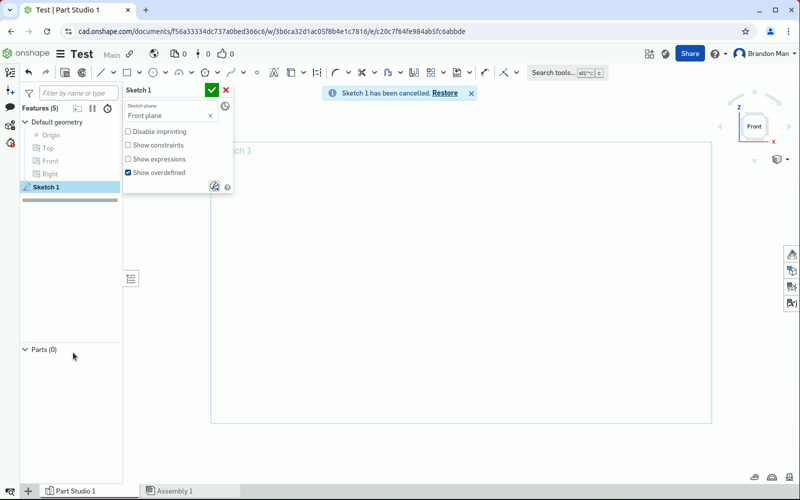
key(l)
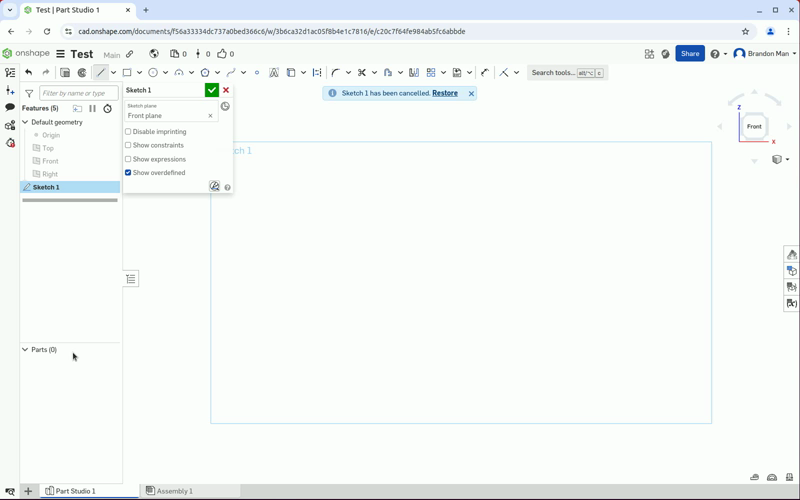
key_down(shift)
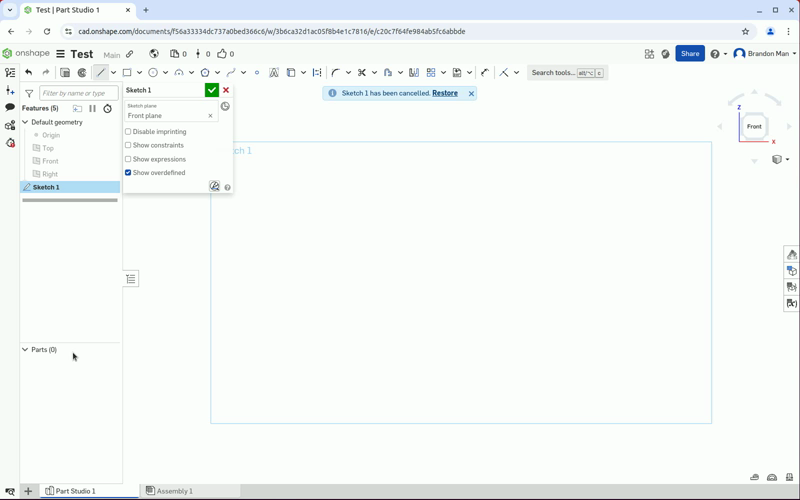
mouse_move(348, 352)
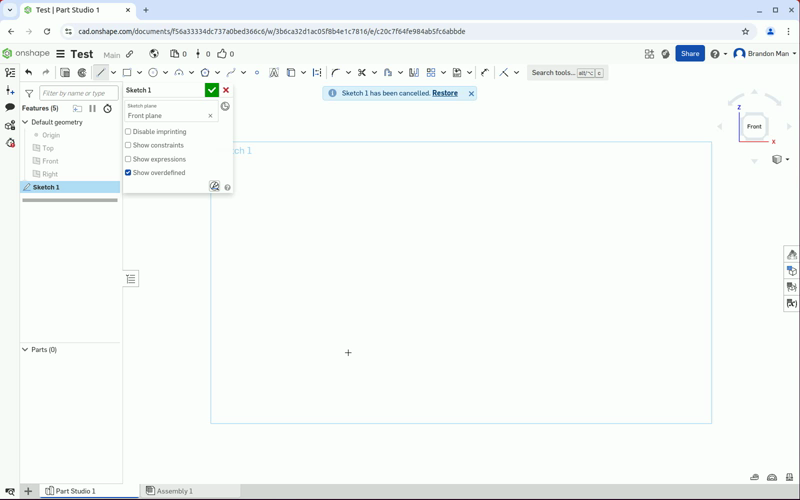
click(348, 352)
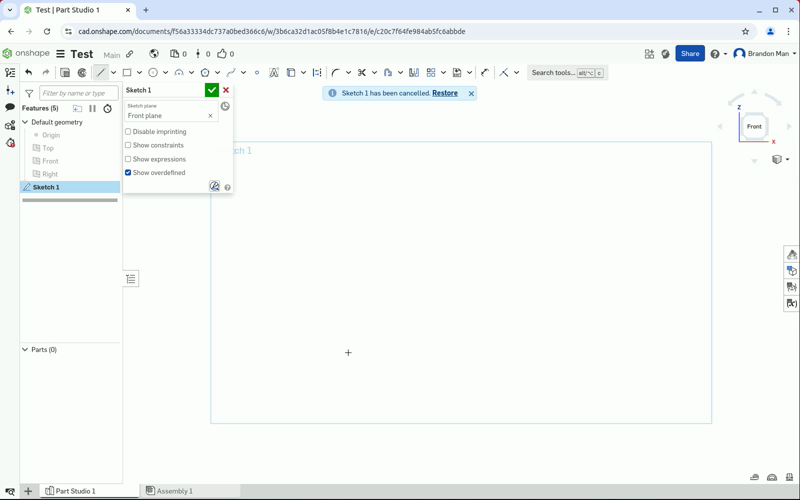
key_up(shift)
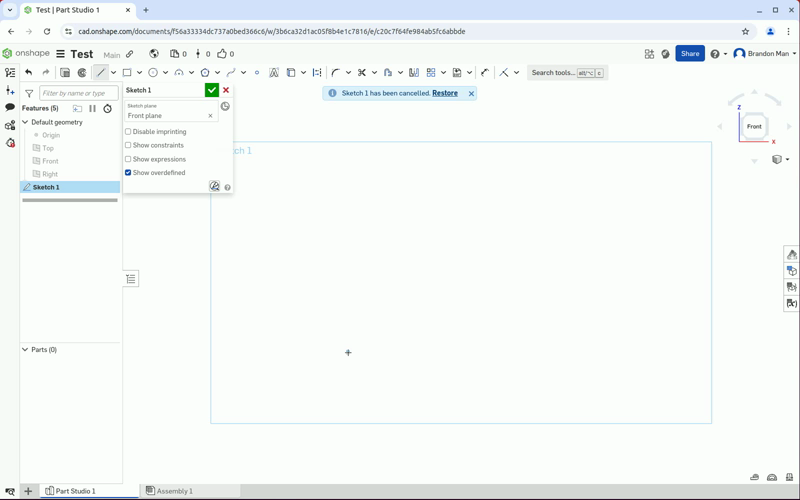
key_down(shift)
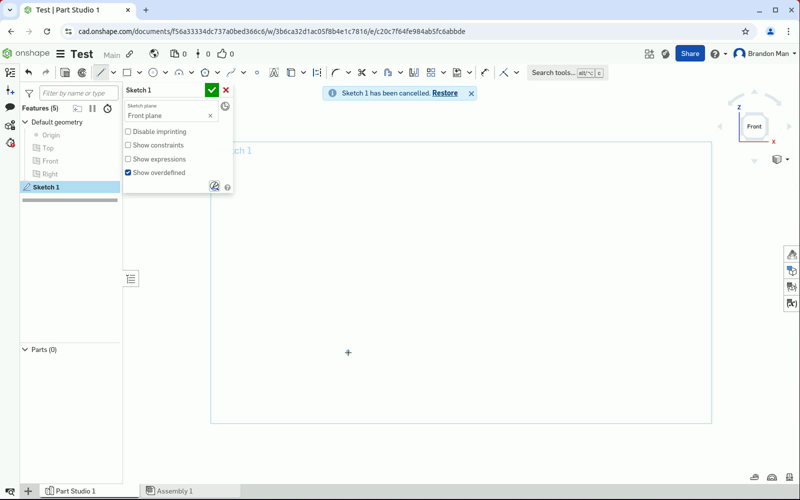
mouse_move(572, 352)
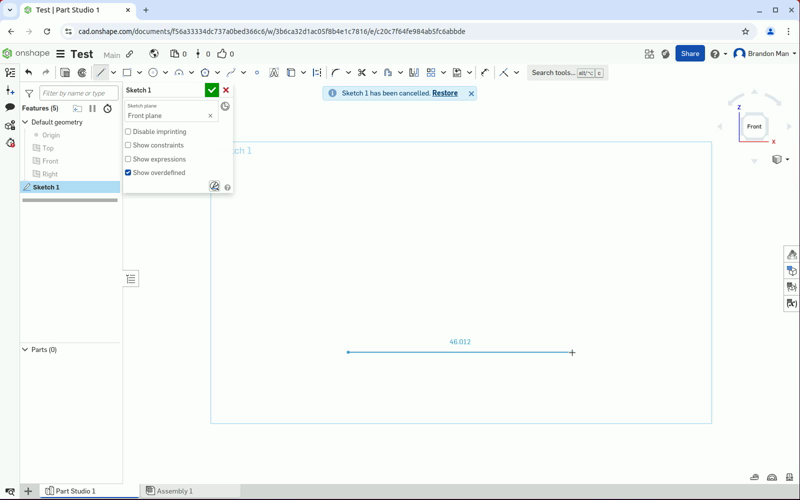
click(572, 352)
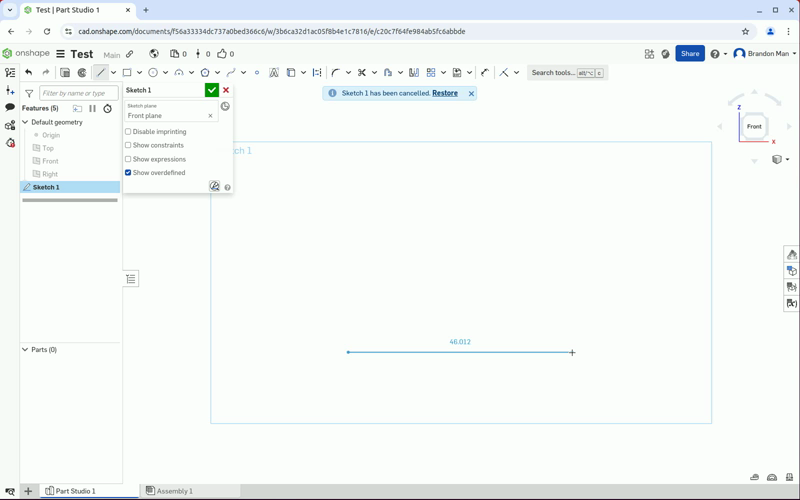
key_up(shift)
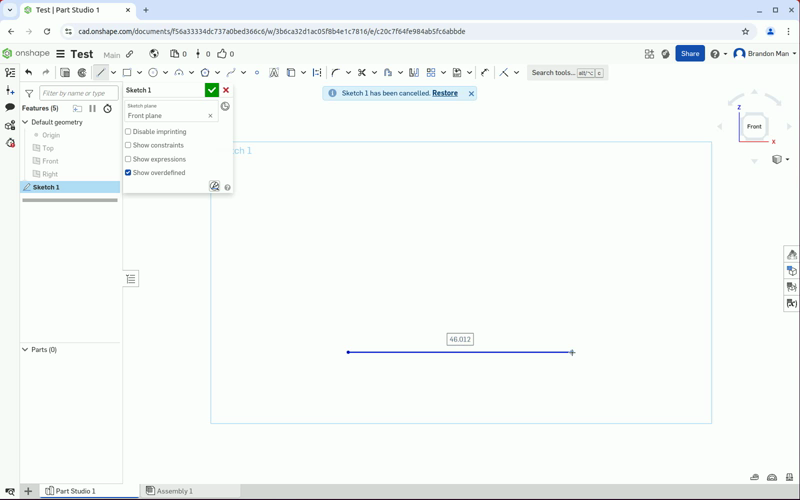
key_down(shift)
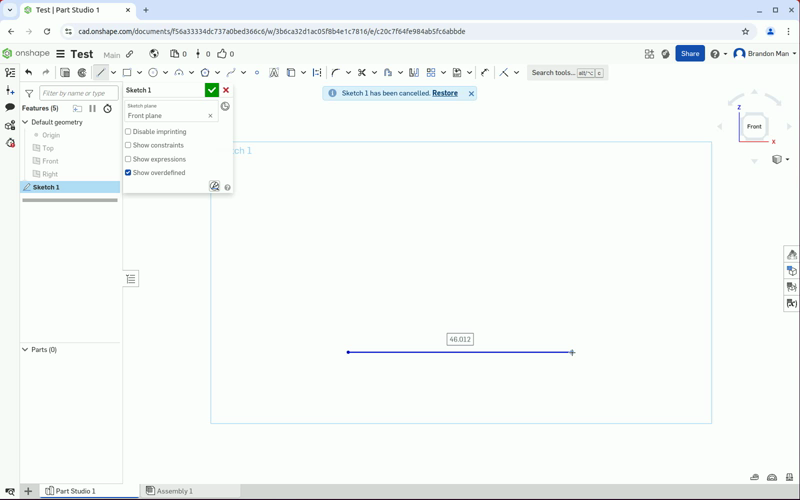
mouse_move(572, 213)
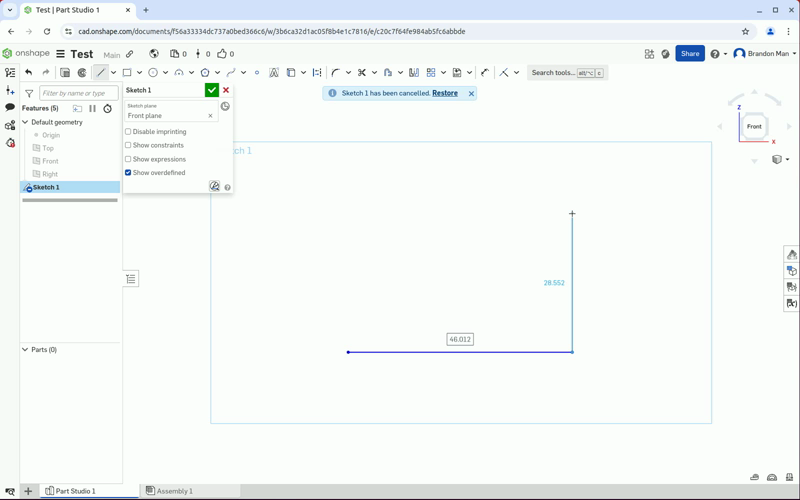
click(572, 213)
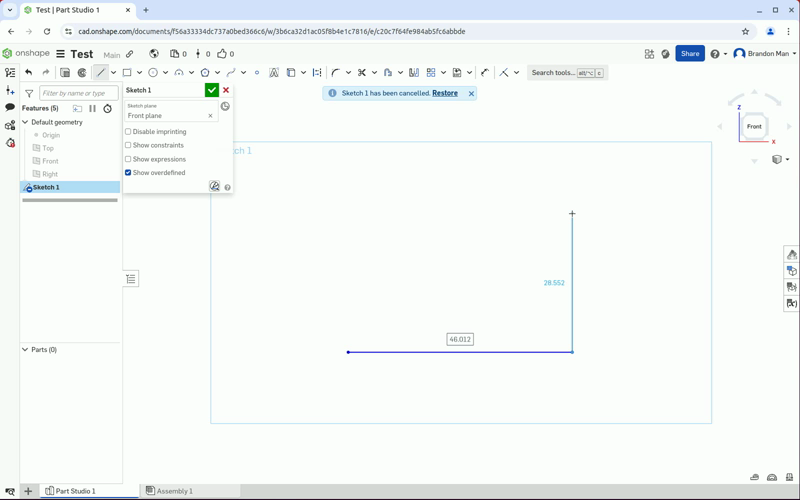
key_up(shift)
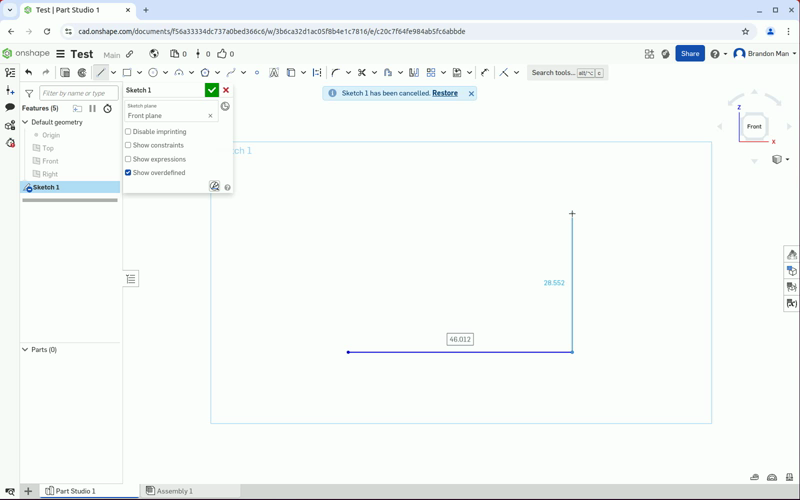
key_down(shift)
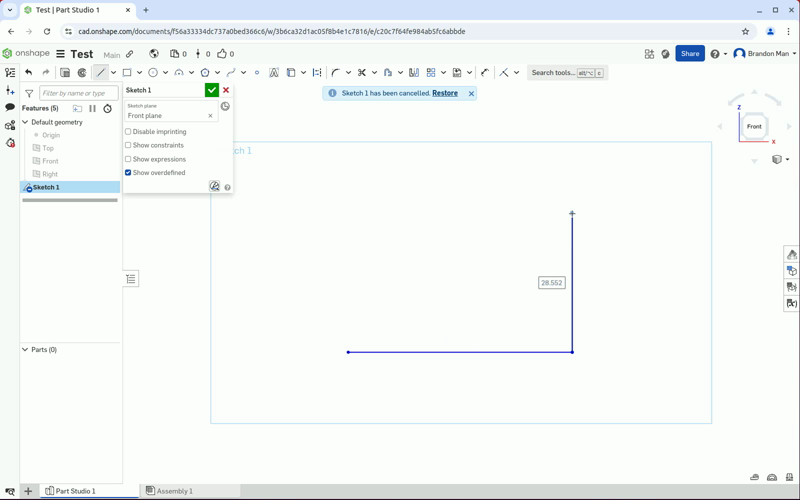
mouse_move(348, 213)
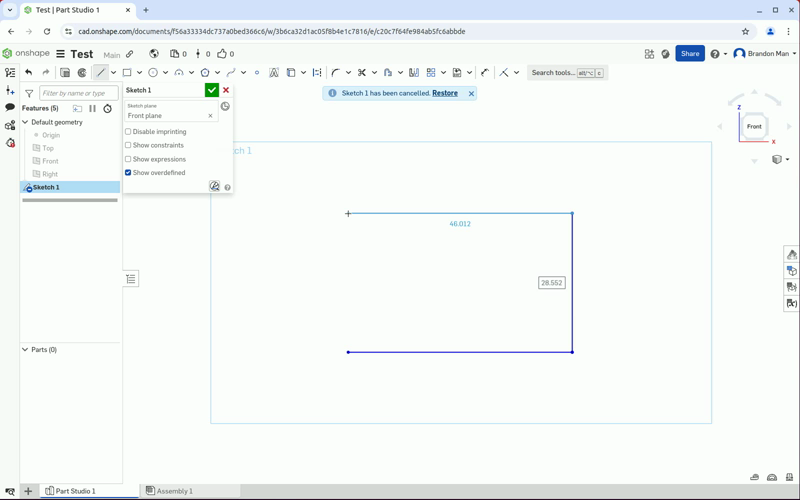
click(348, 213)
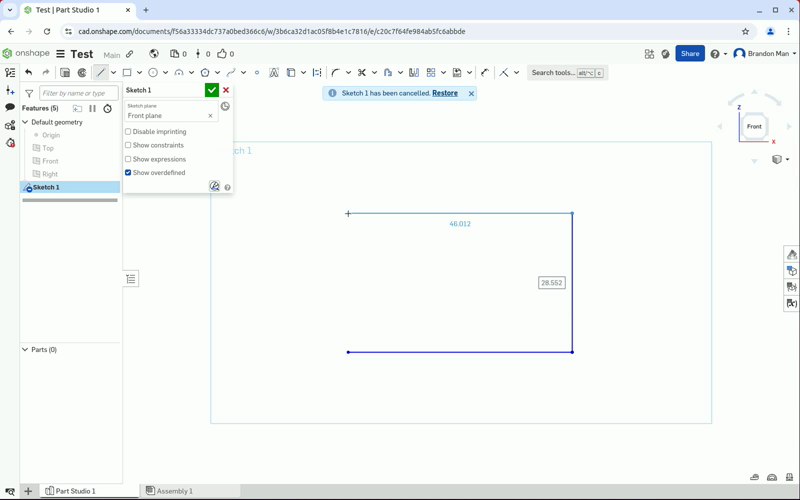
key_up(shift)
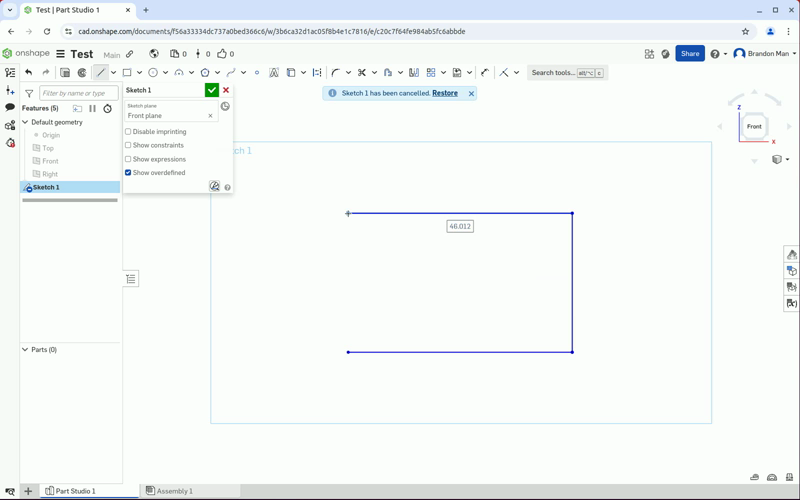
key_down(shift)
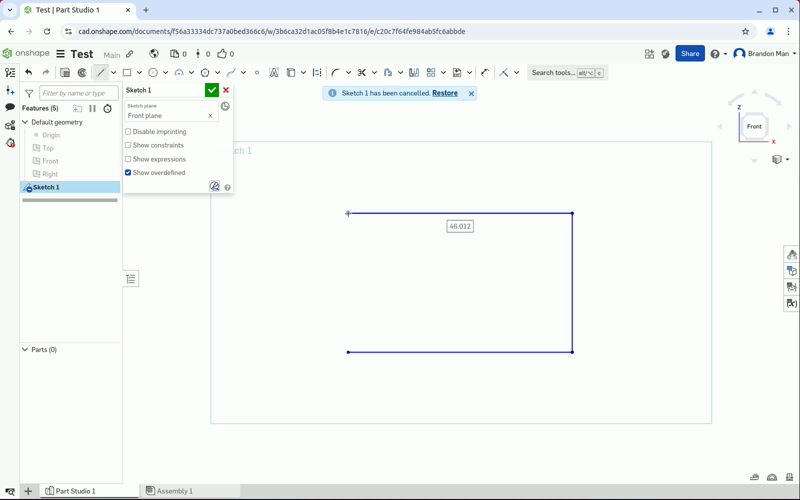
mouse_move(348, 352)
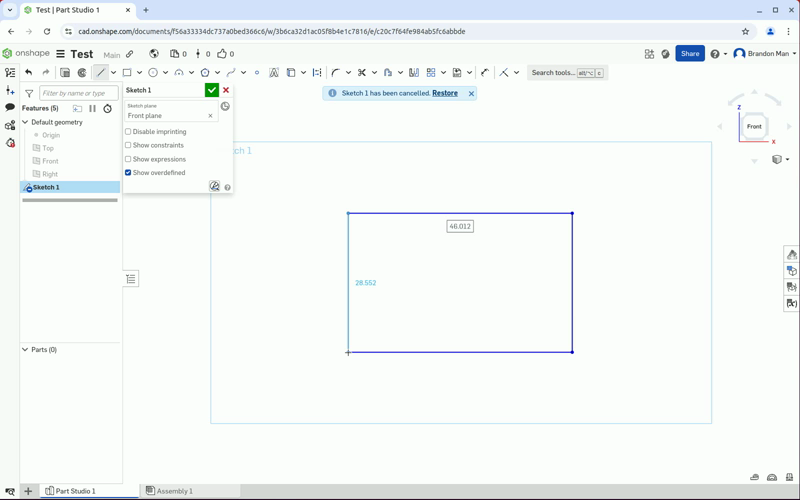
key_up(shift)
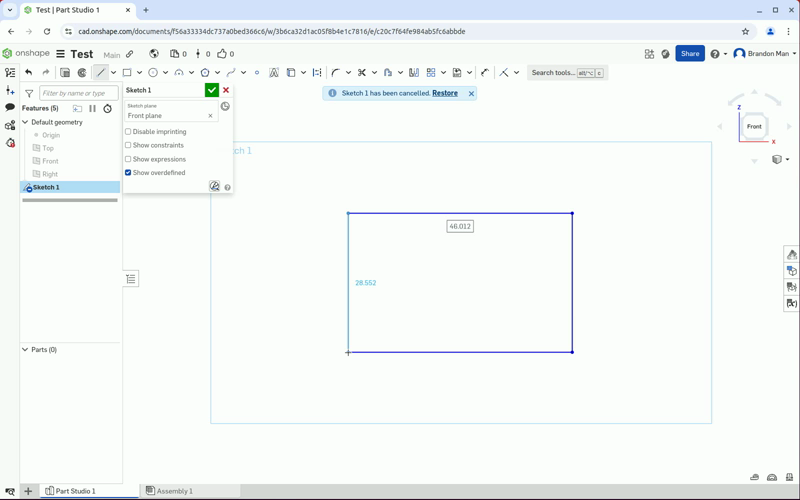
click(348, 352)
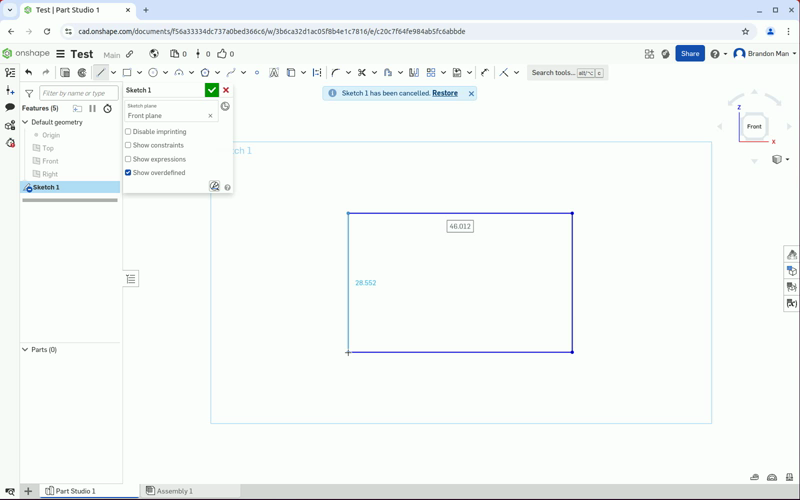
key(esc)
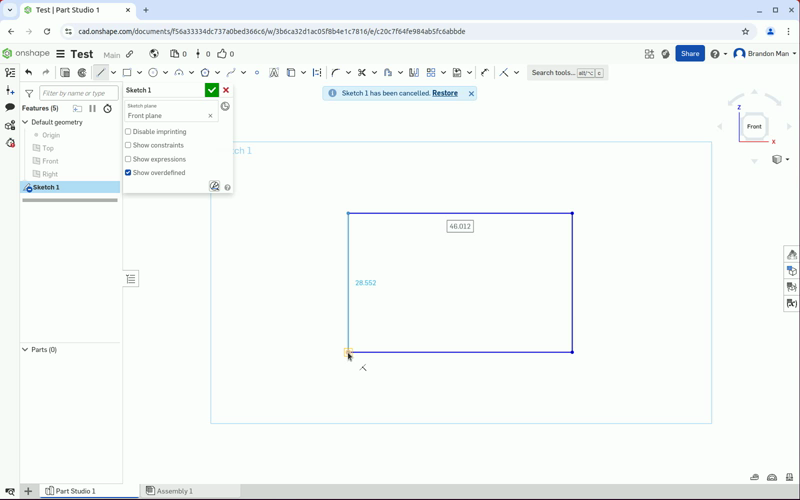
mouse_move(398, 262)
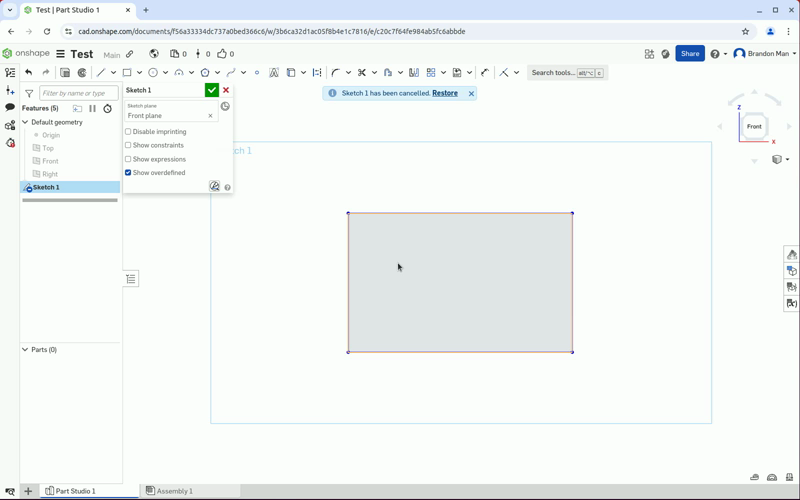
click(398, 262)
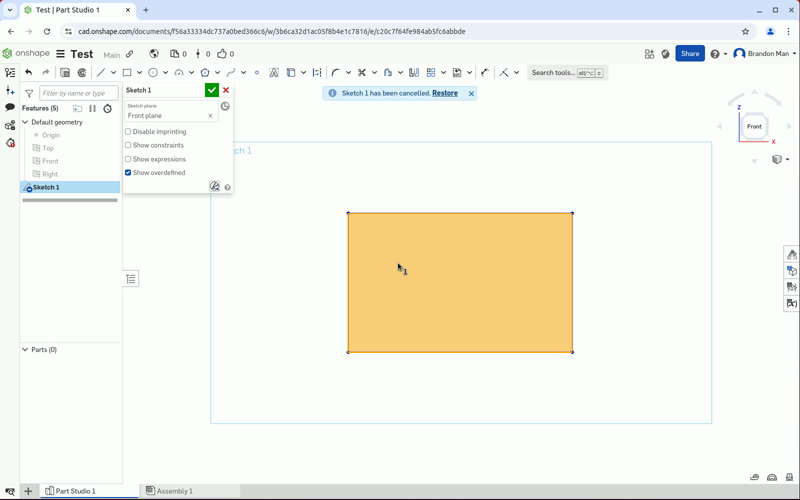
mouse_move(73, 352)
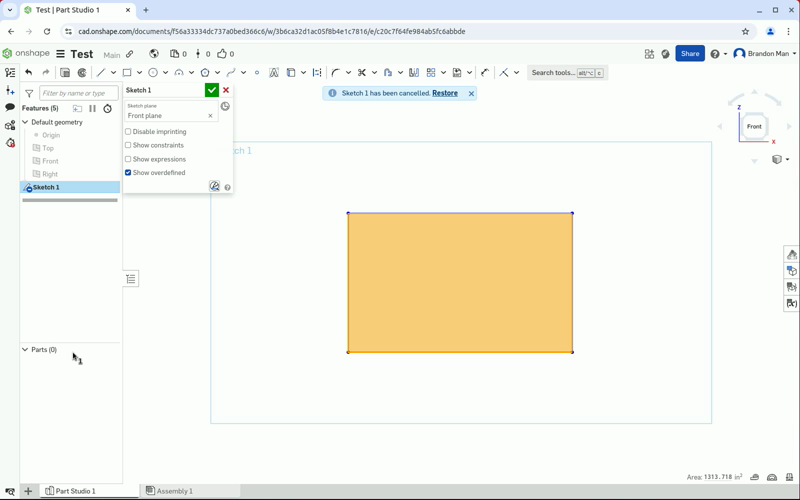
key(shift+y)
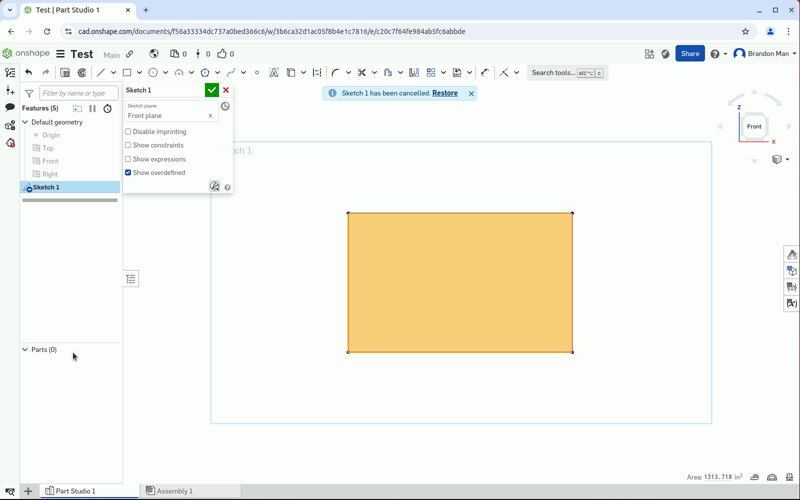
key(shift+e)
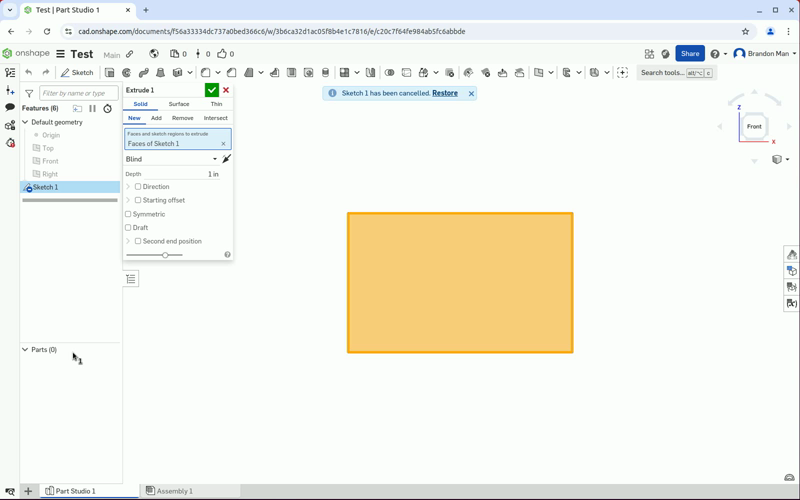
mouse_move(143, 106)
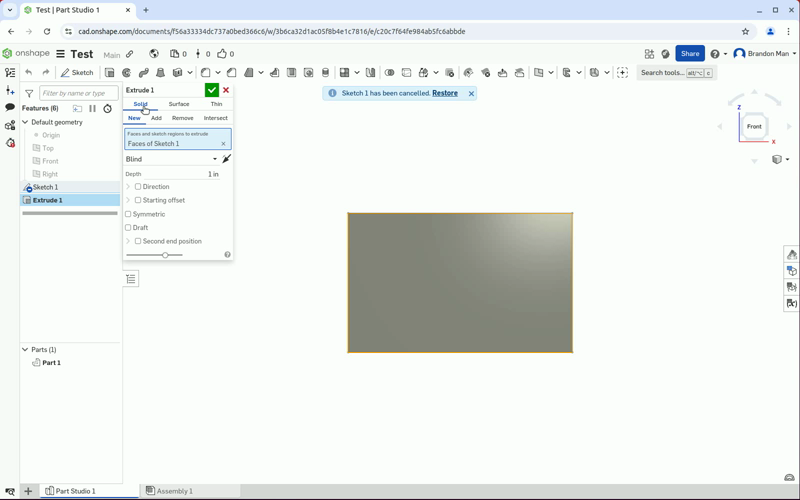
click(143, 106)
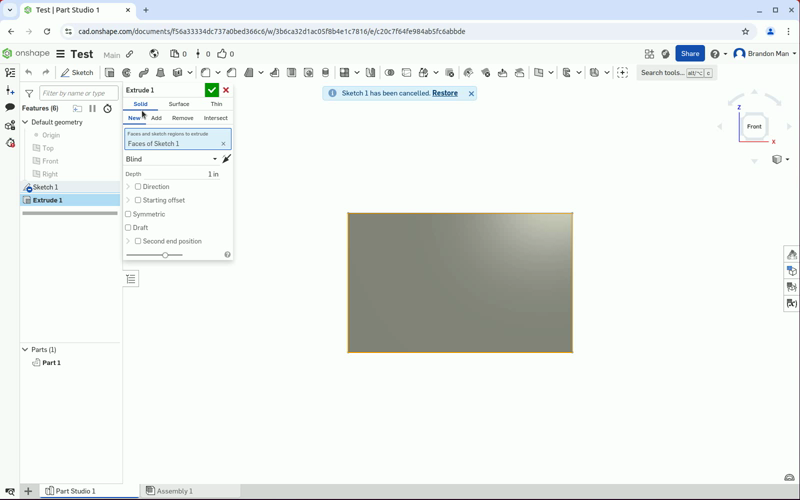
mouse_move(137, 120)
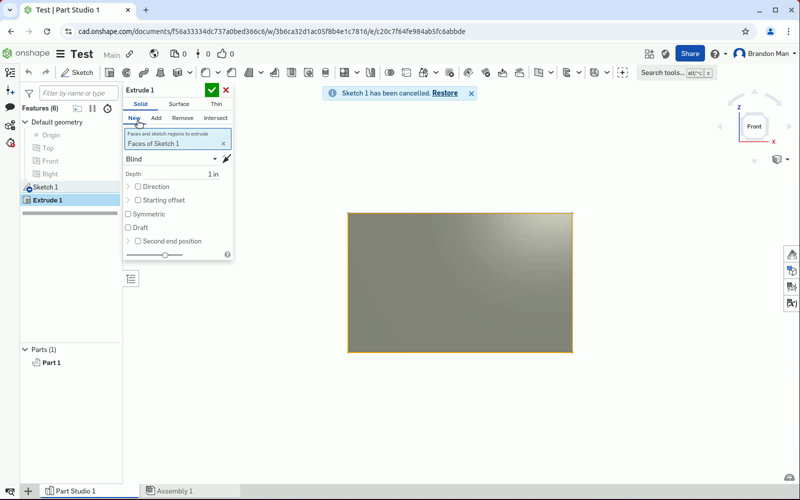
click(137, 120)
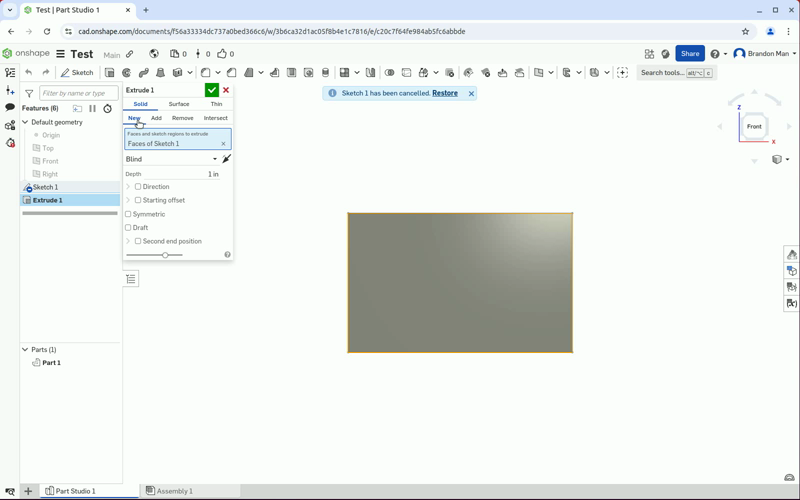
key(tab, 4)
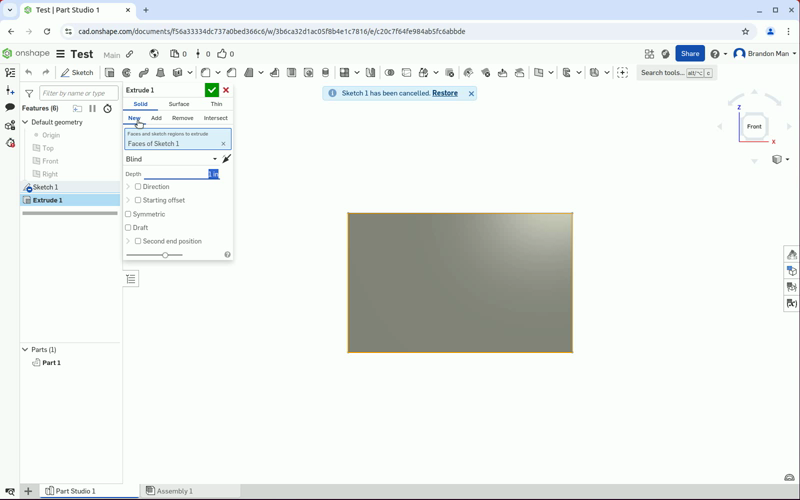
text(1.926)
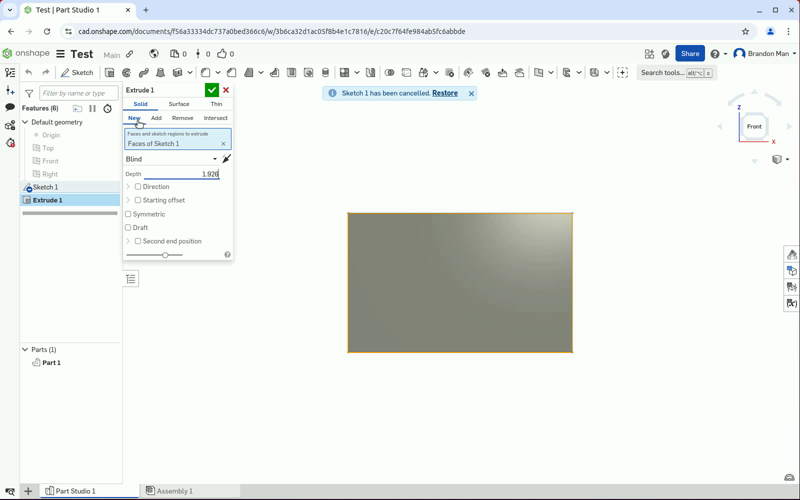
key(tab, 3)
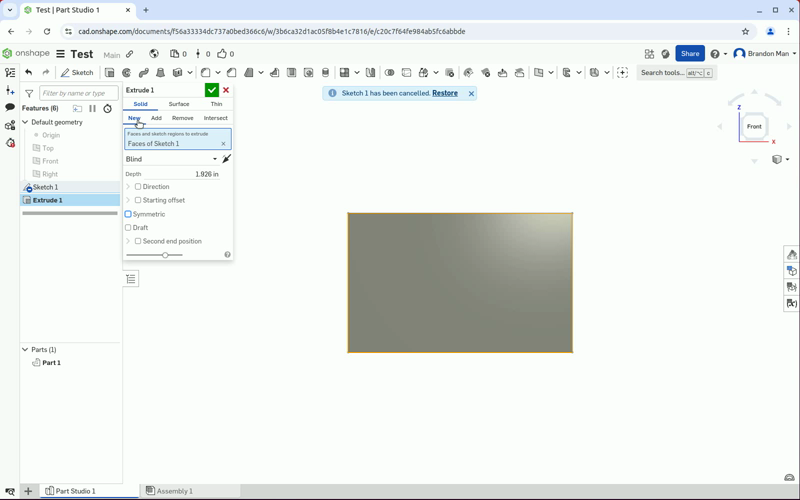
key(space)
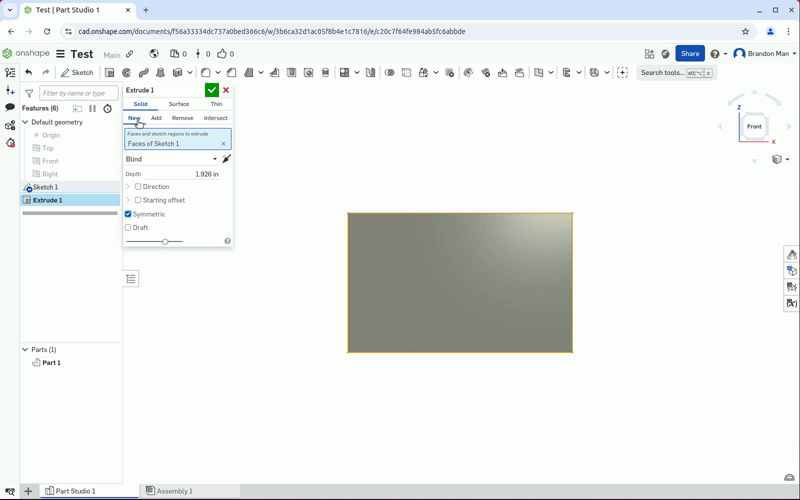
key(enter)
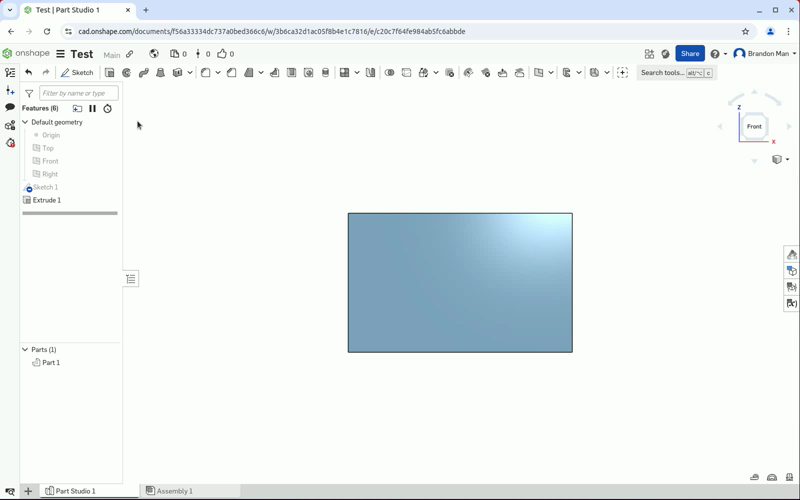
key(shift+h)
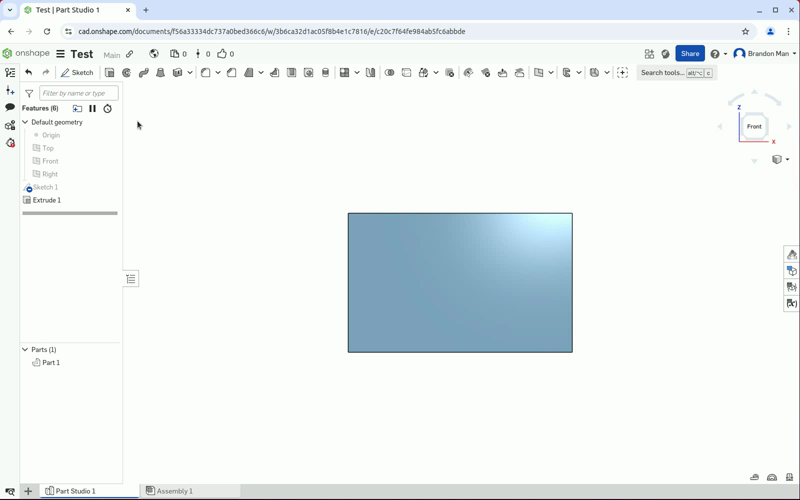
key(shift+h)
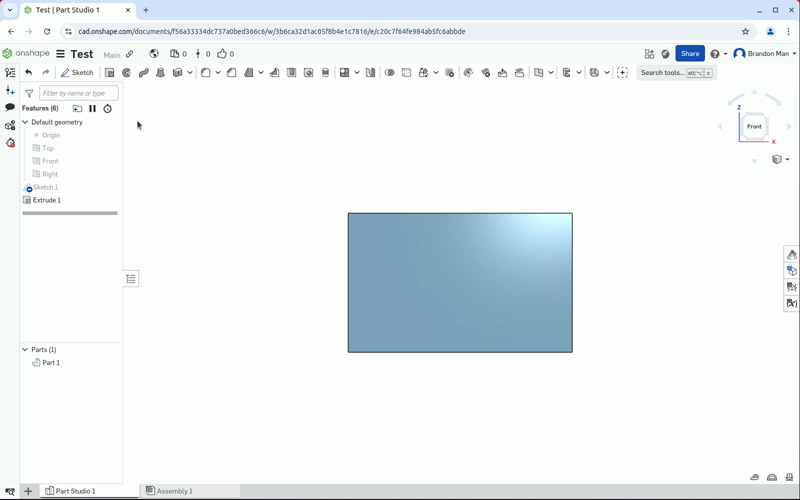
mouse_move(73, 189)
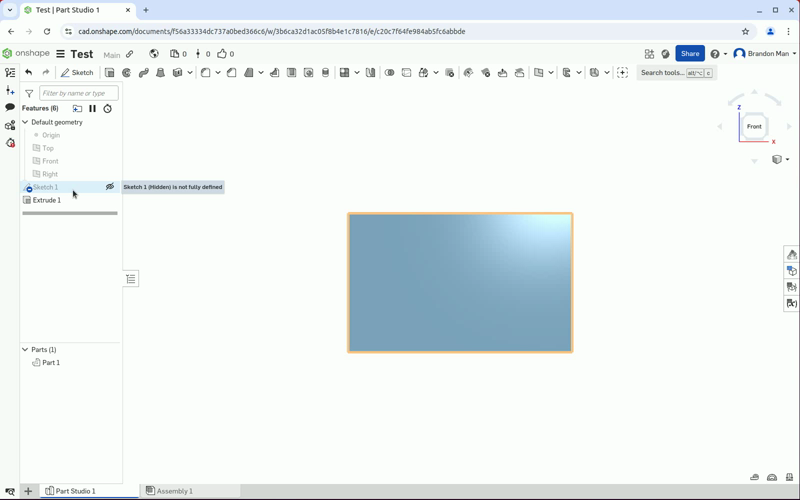
click(73, 189)
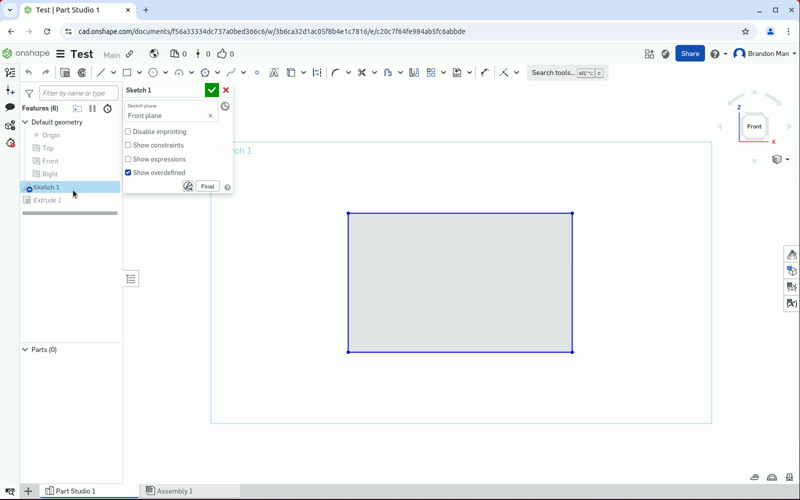
mouse_move(229, 92)
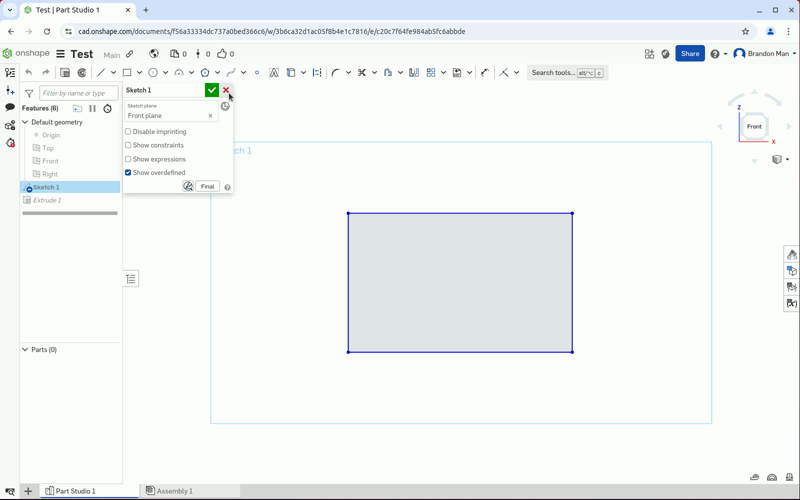
click(229, 92)
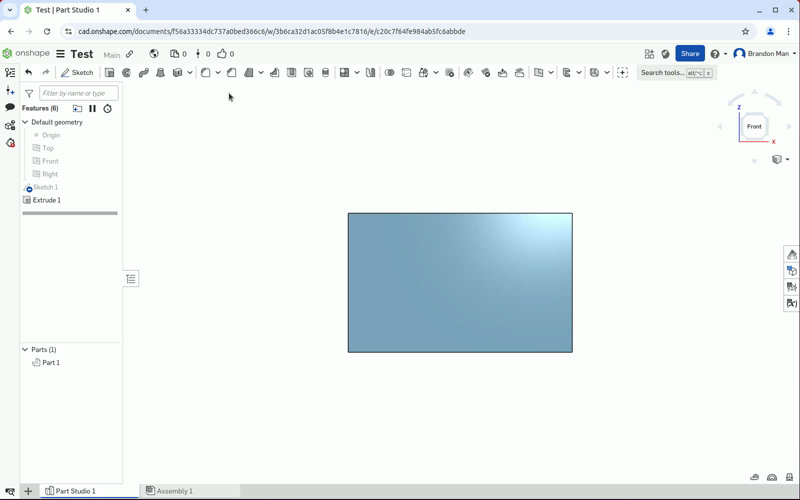
mouse_move(541, 75)
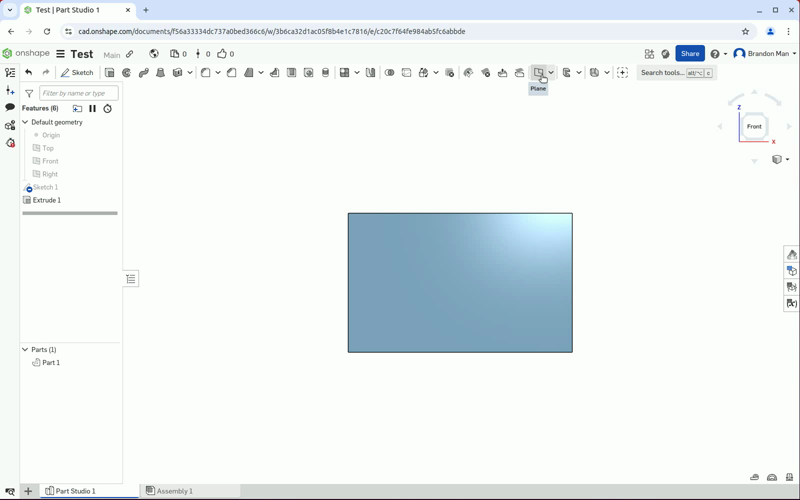
click(541, 75)
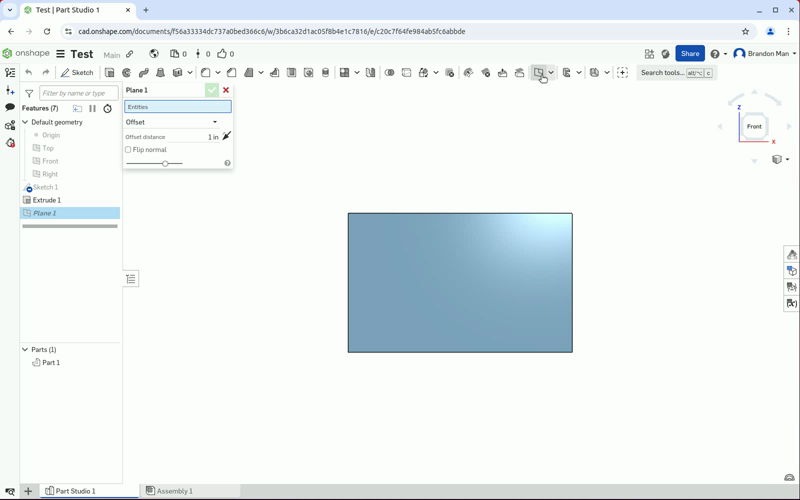
mouse_move(73, 163)
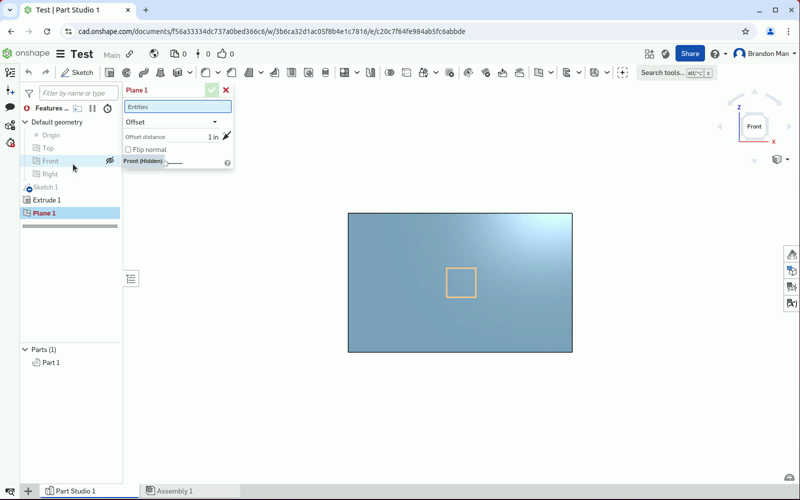
click(73, 163)
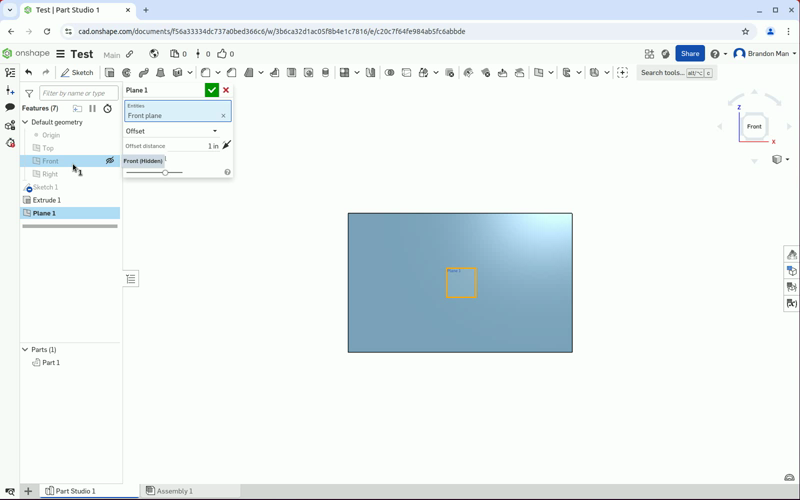
key(tab, 2)
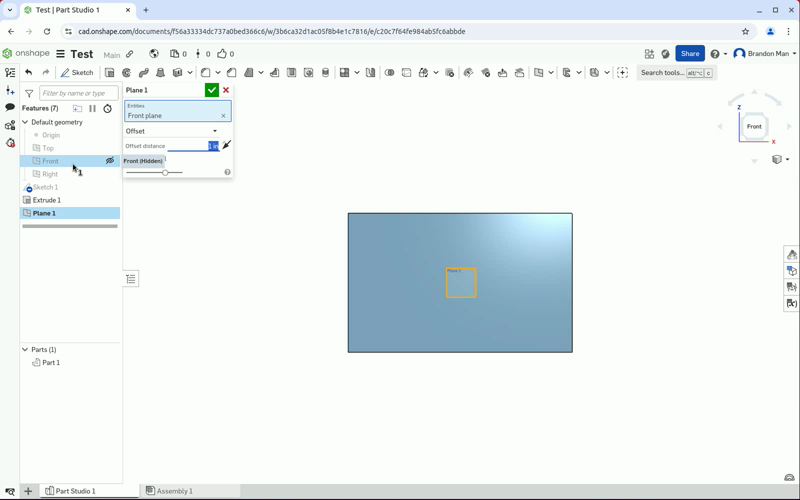
text(0.955)
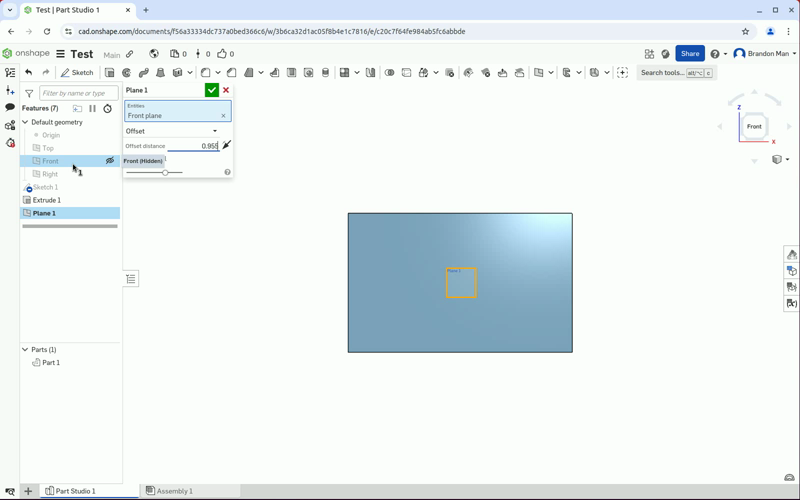
key(enter, 2)
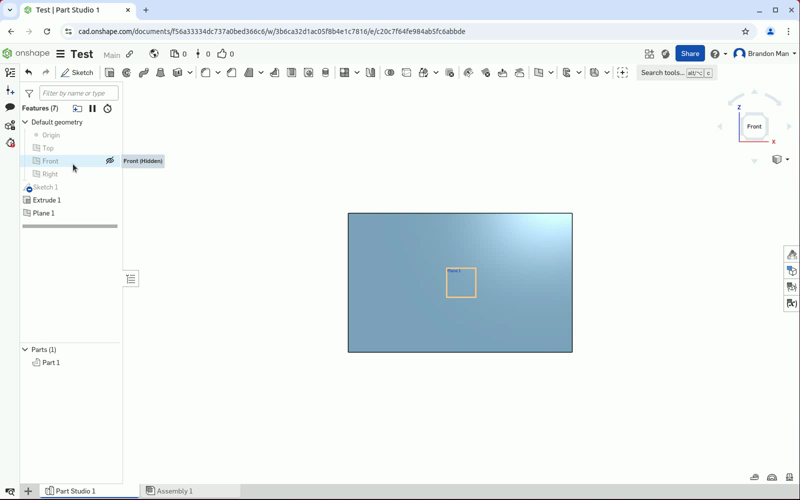
key(shift+s)
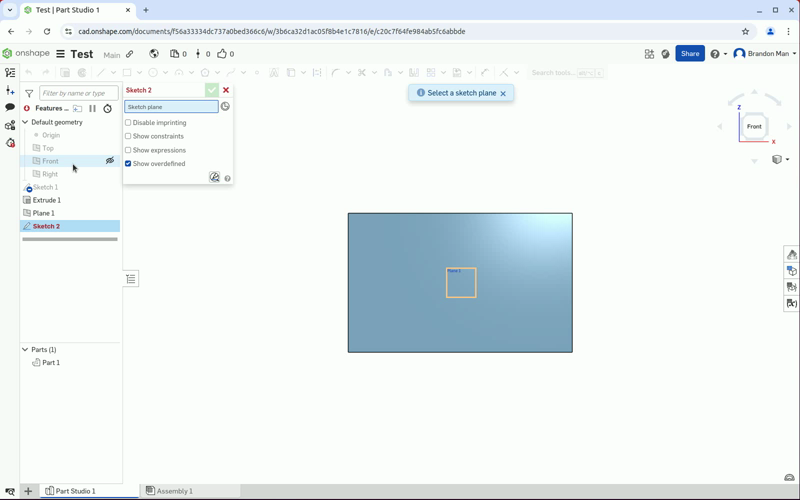
mouse_move(73, 215)
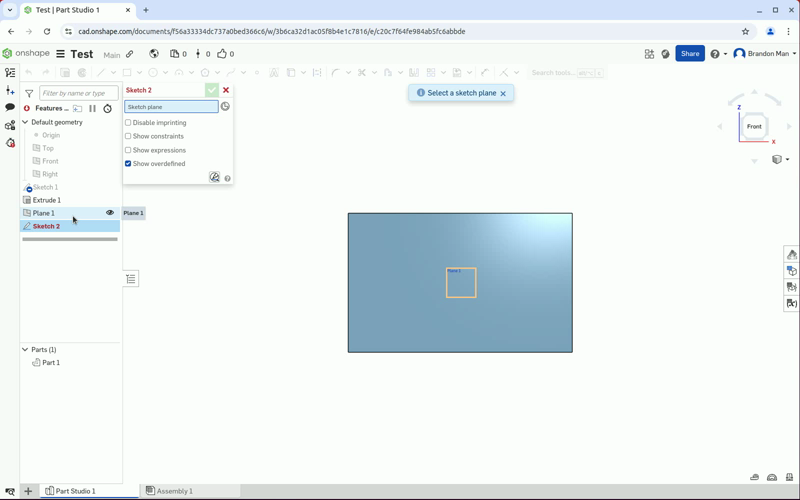
click(73, 215)
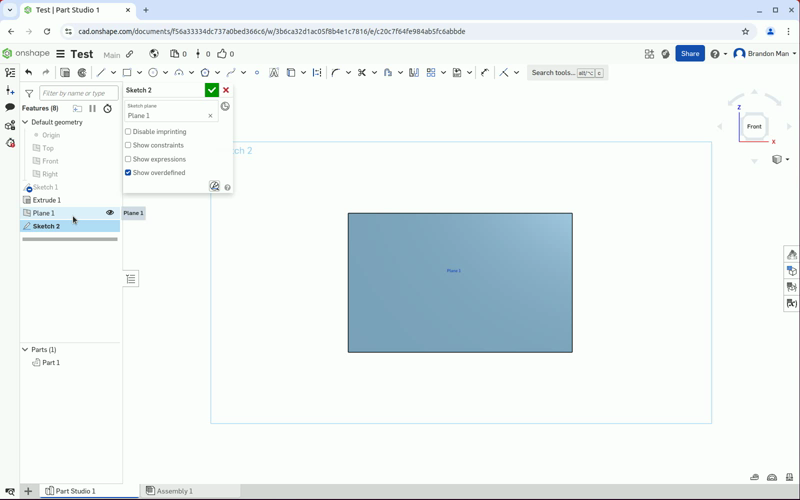
mouse_move(73, 352)
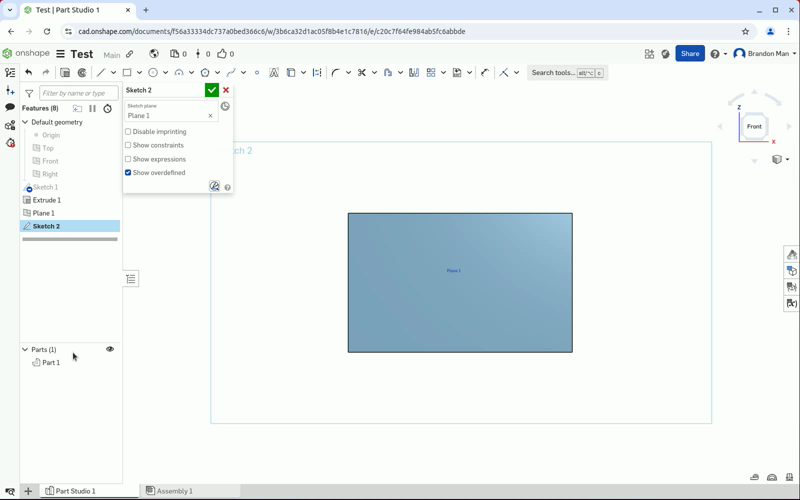
key(y)
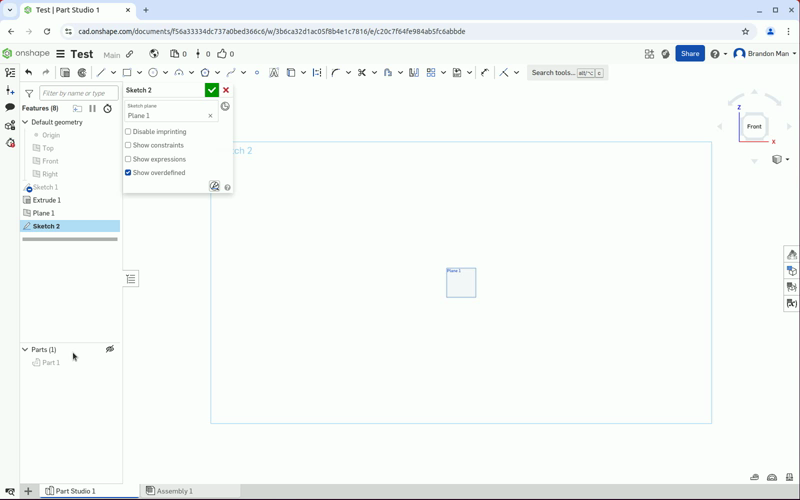
key(a)
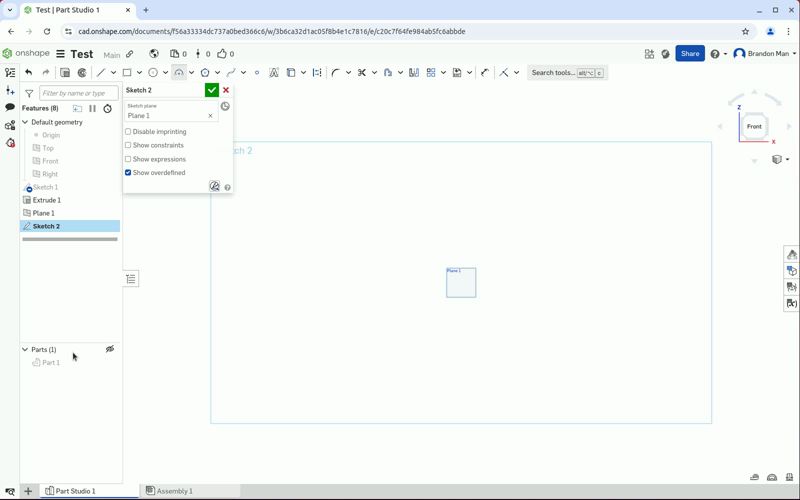
key_down(shift)
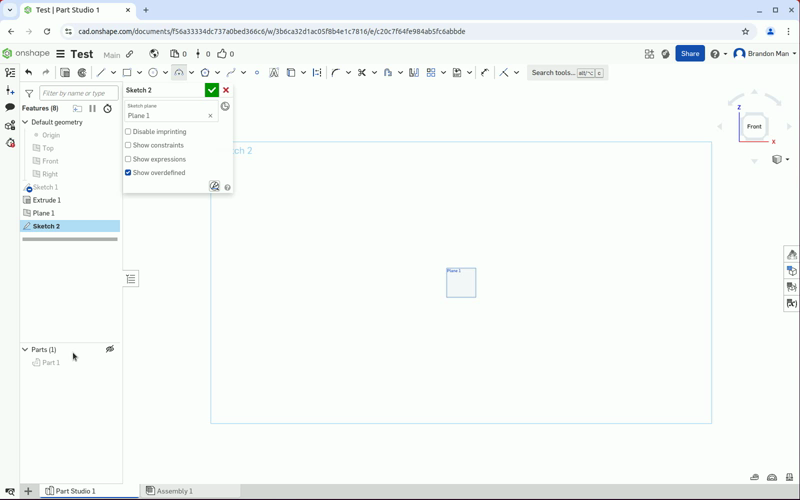
mouse_move(454, 312)
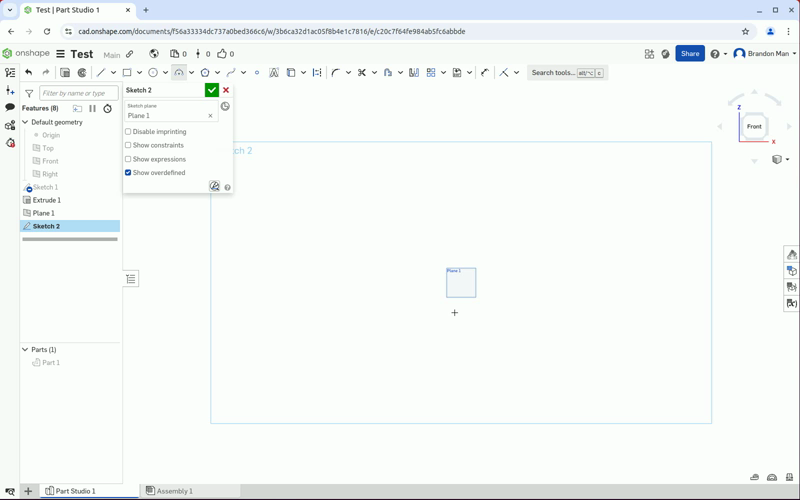
click(454, 312)
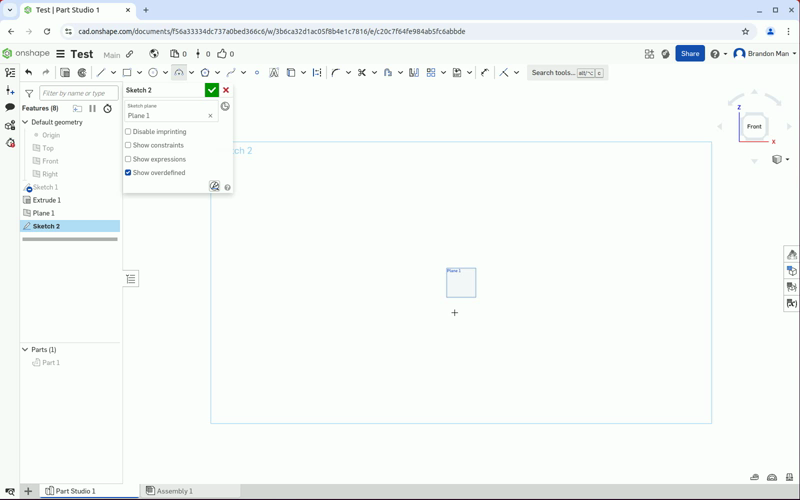
key_up(shift)
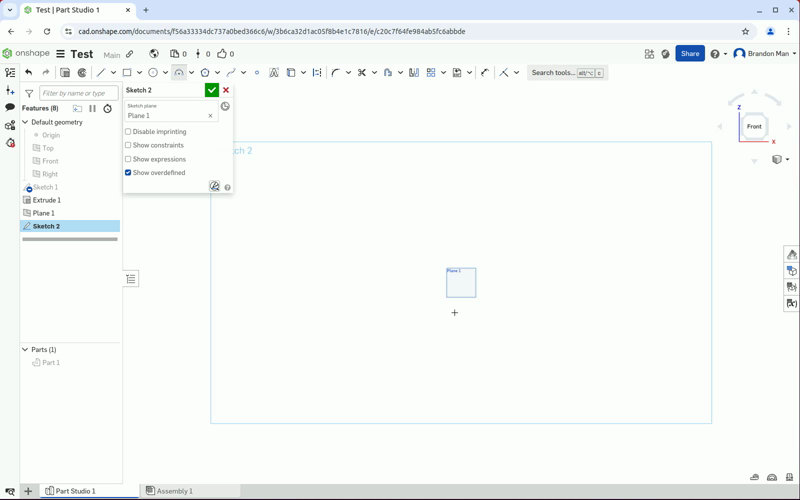
key_down(shift)
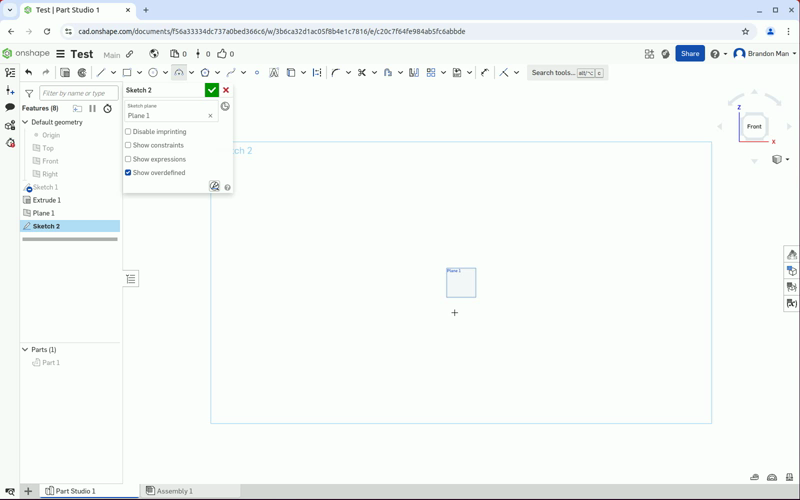
mouse_move(466, 312)
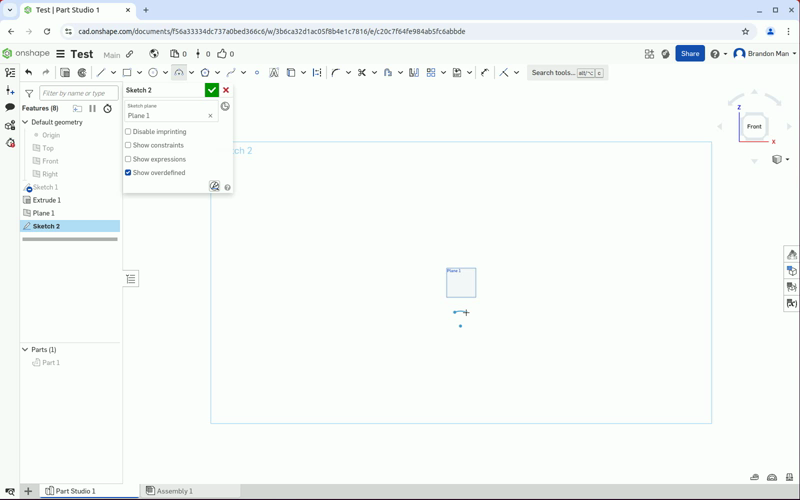
click(466, 312)
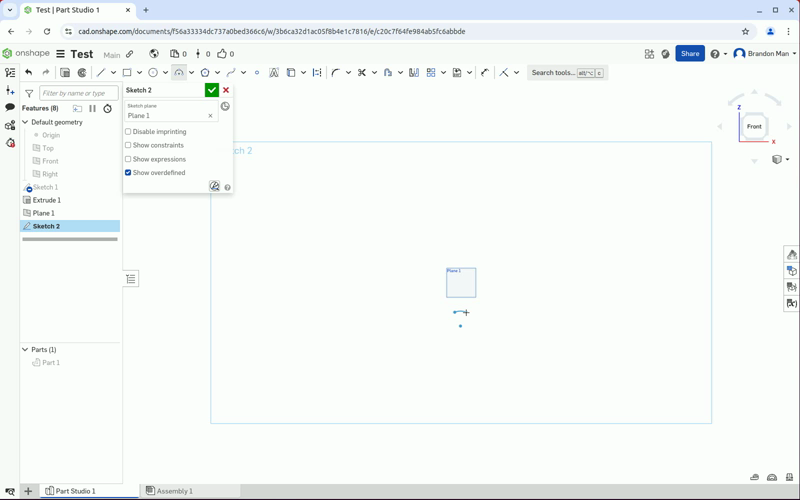
mouse_move(460, 317)
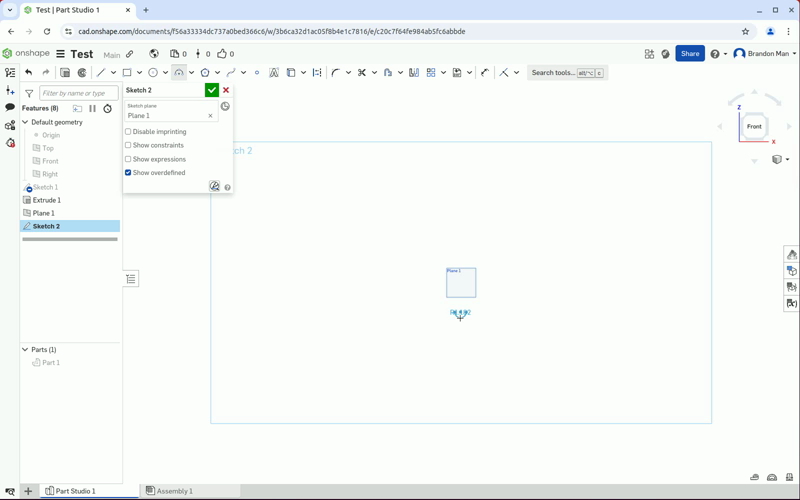
click(460, 317)
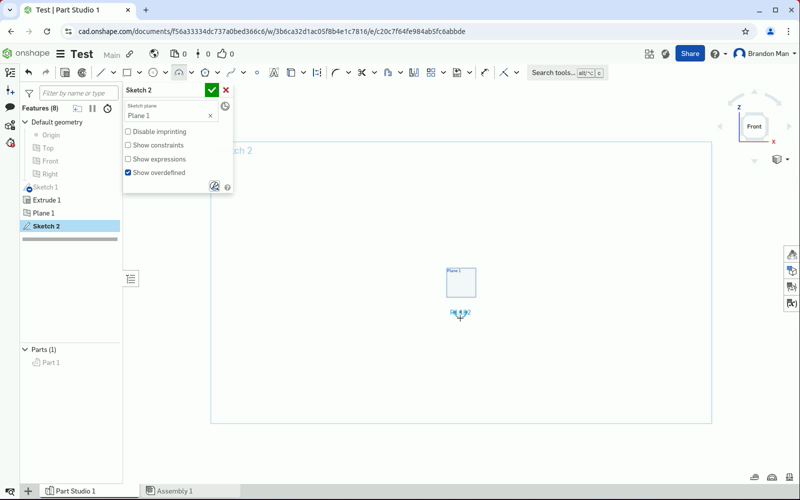
key_up(shift)
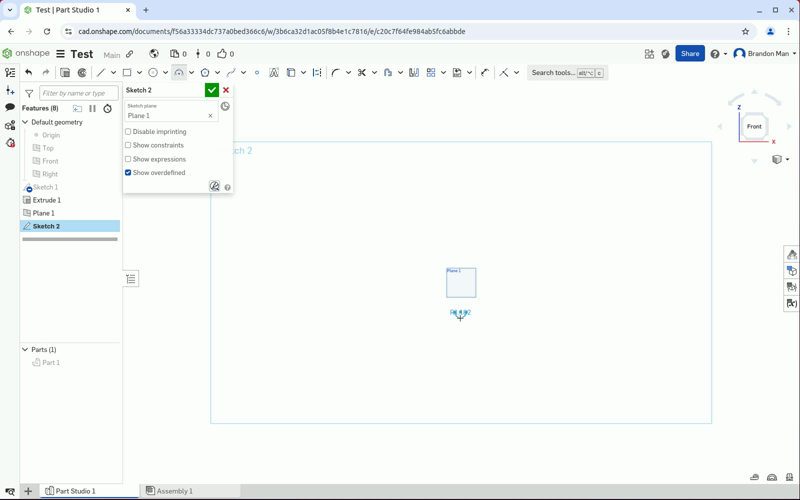
key(esc)
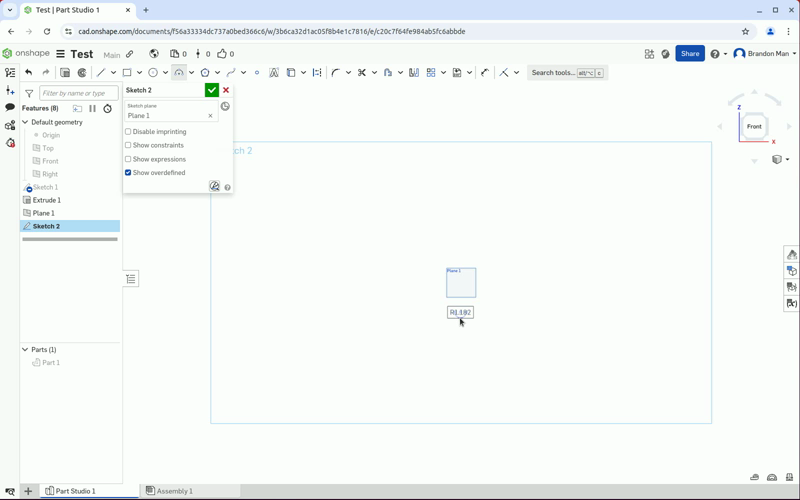
key(l)
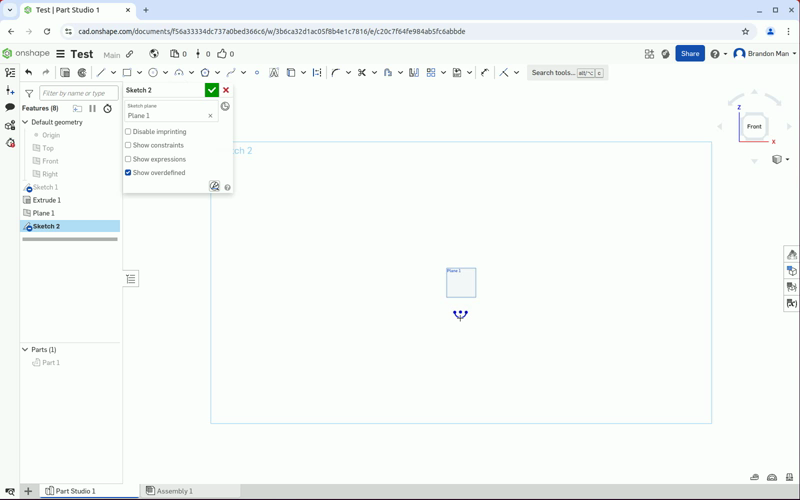
mouse_move(466, 312)
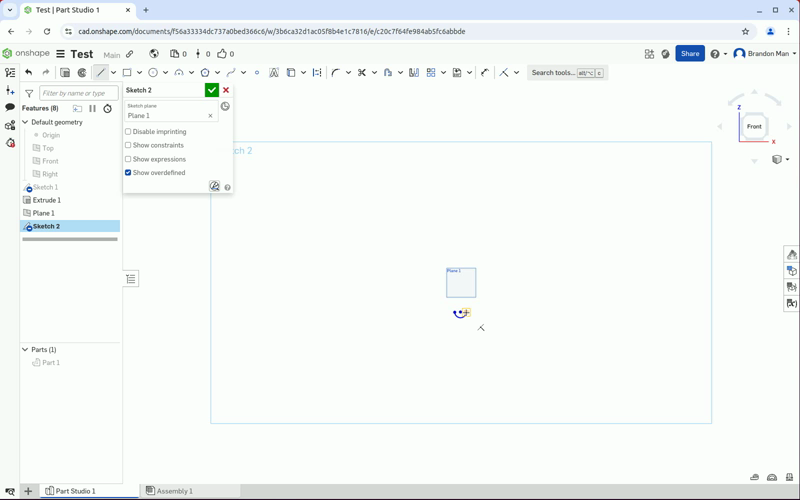
click(466, 312)
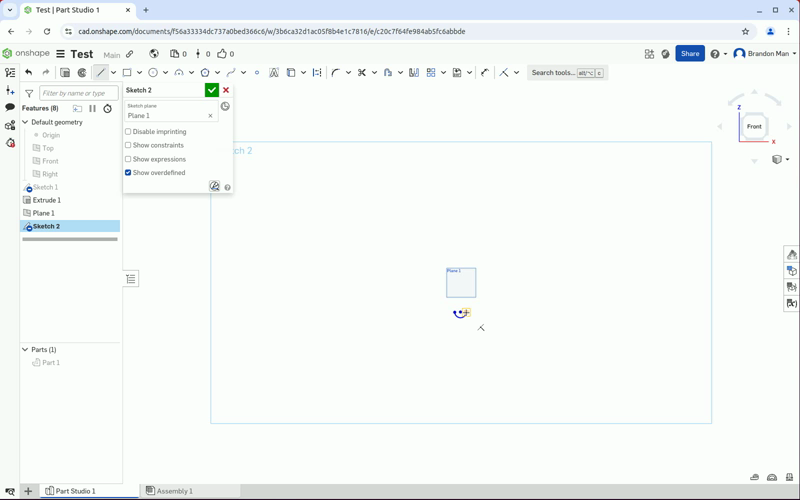
key_down(shift)
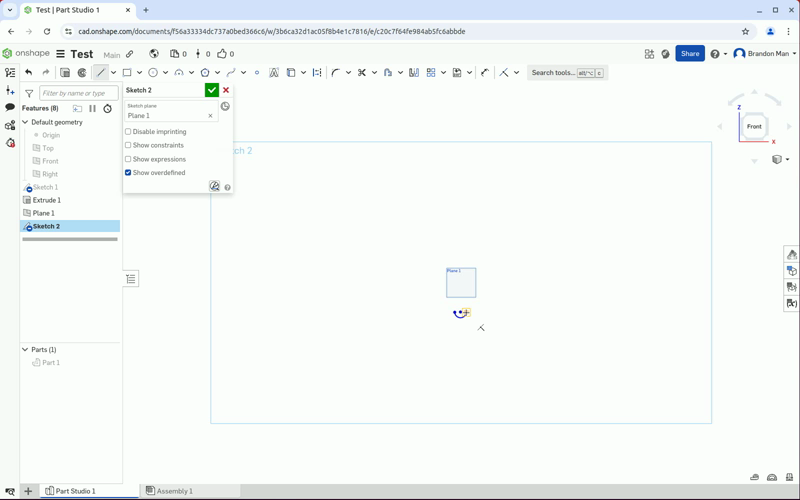
mouse_move(496, 312)
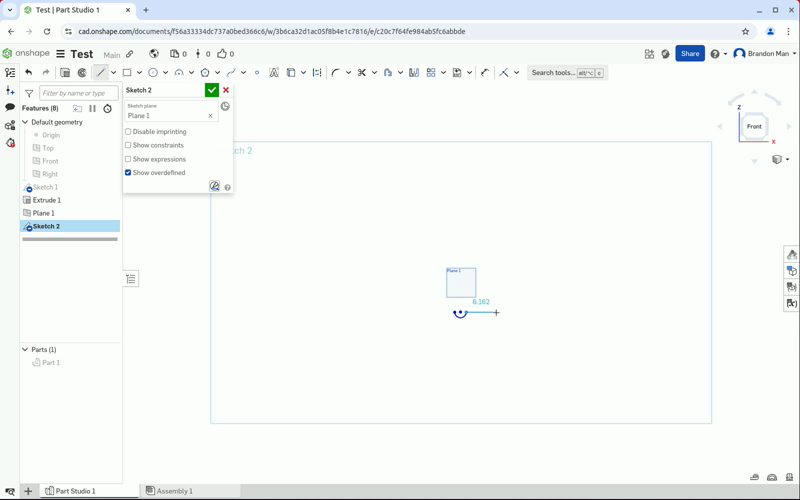
mouse_move(466, 284)
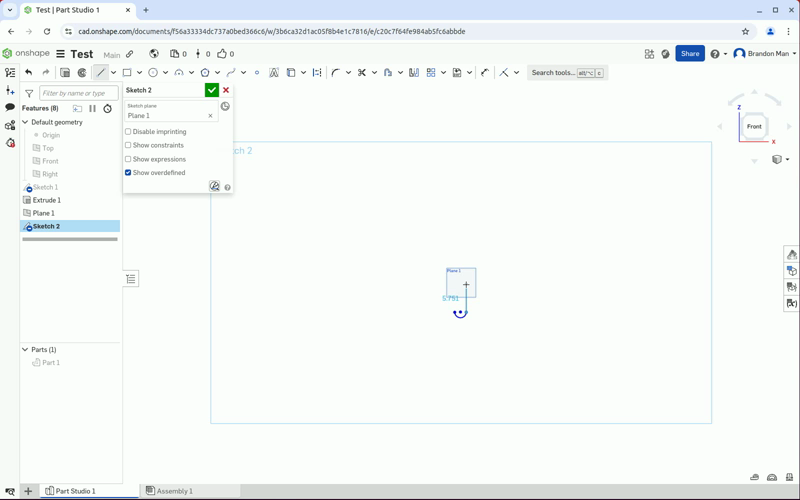
click(466, 284)
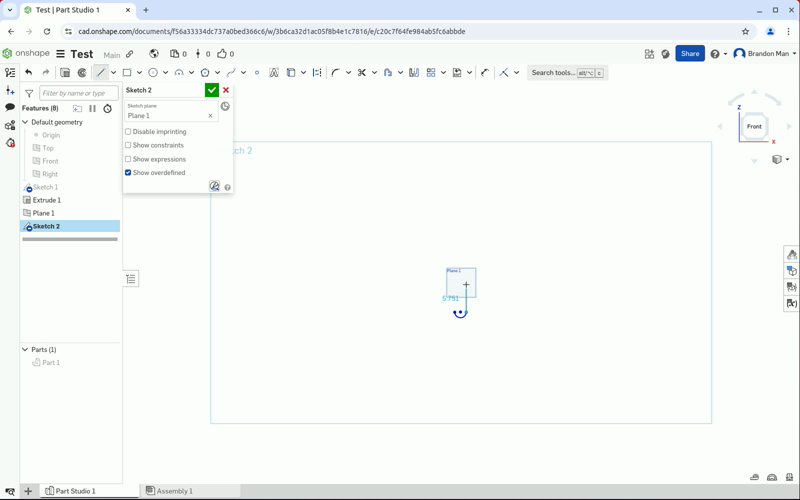
key_up(shift)
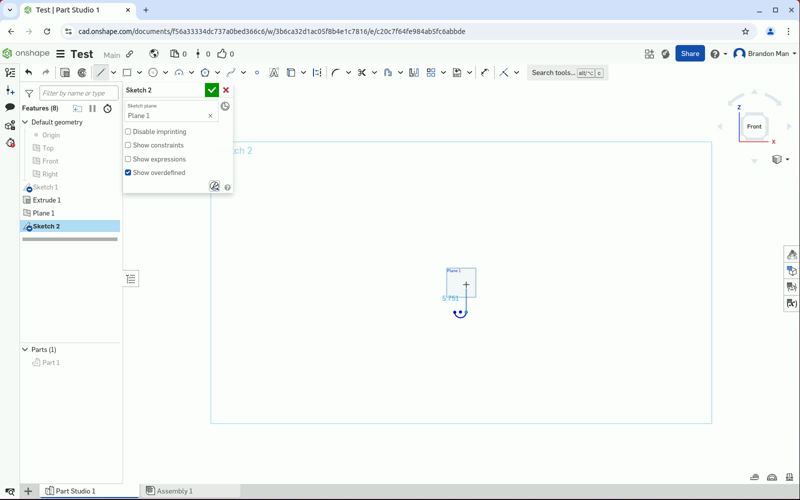
key(esc)
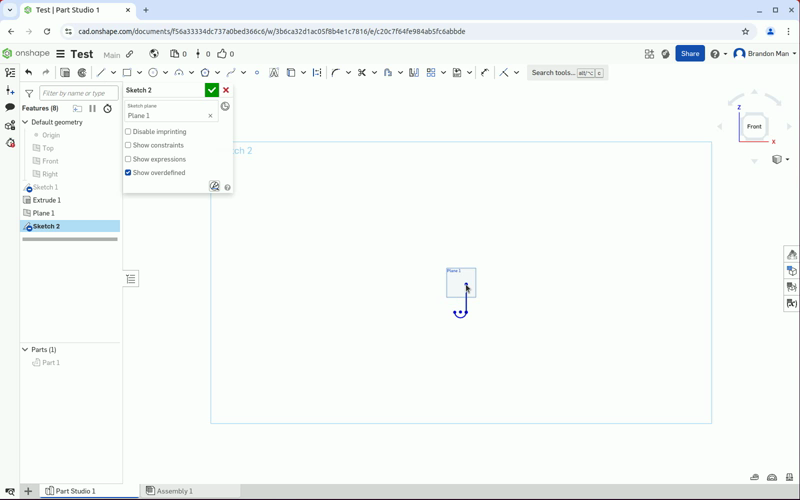
key(a)
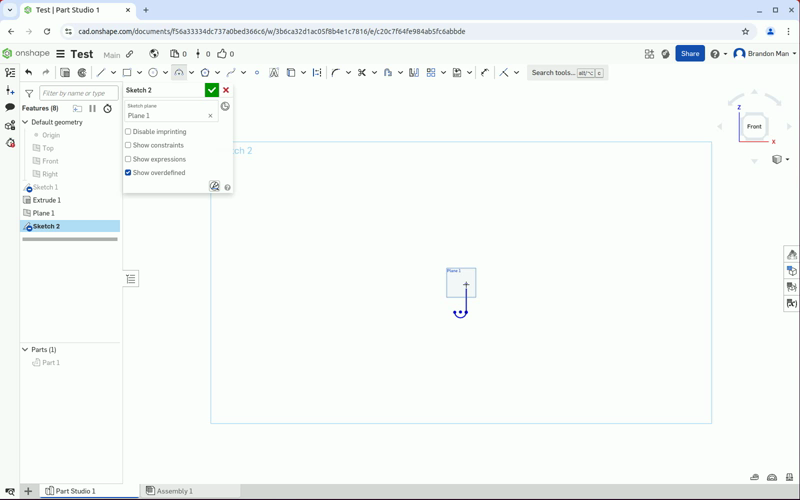
mouse_move(466, 284)
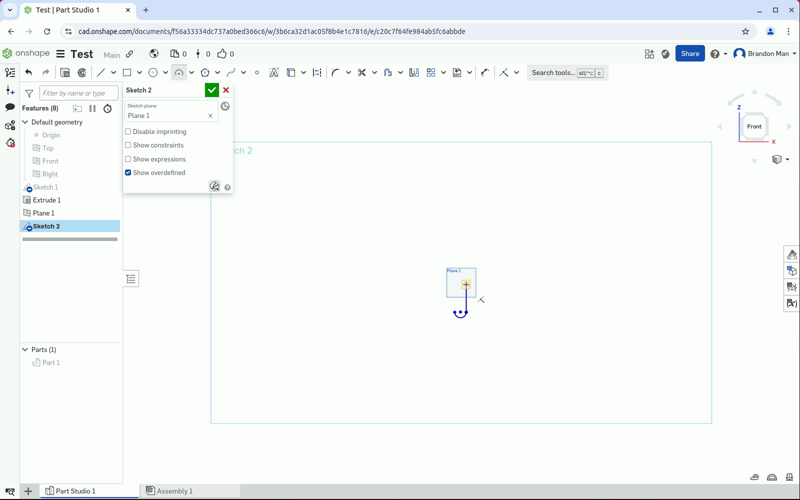
click(466, 284)
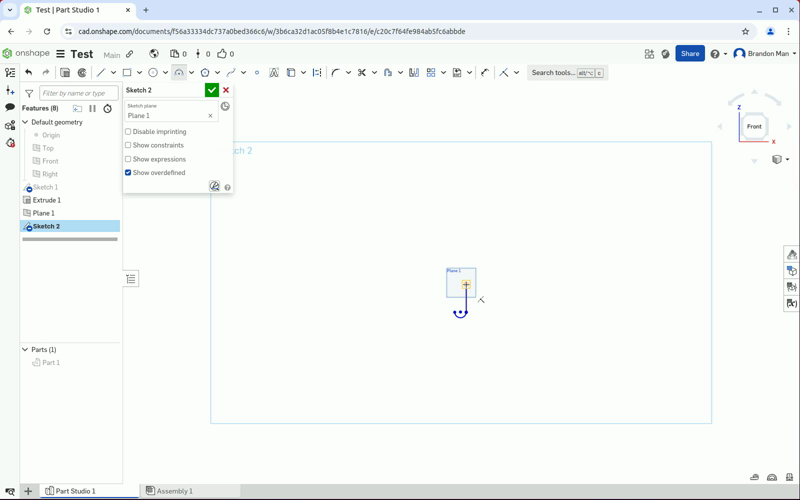
key_down(shift)
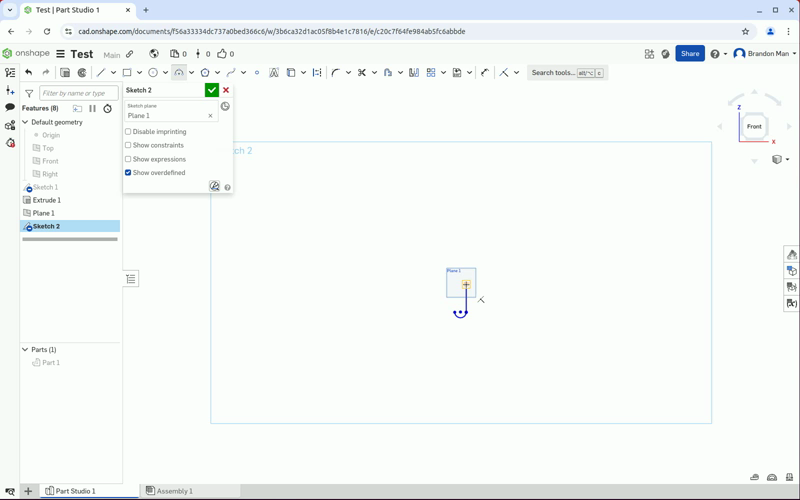
mouse_move(454, 284)
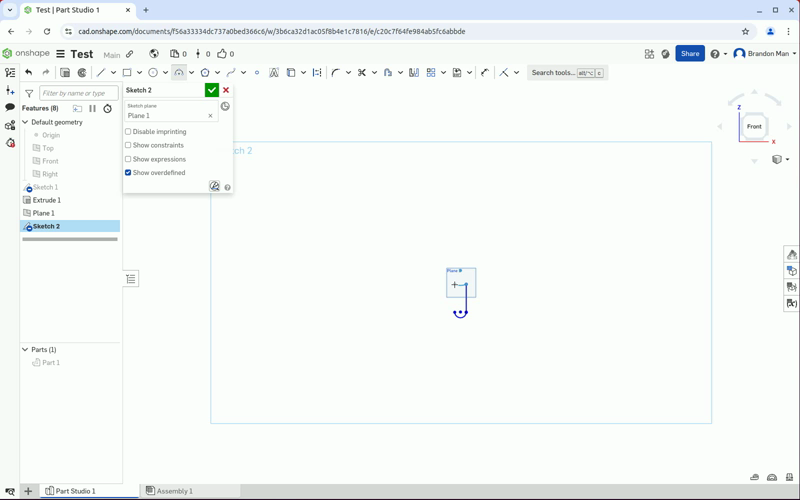
click(454, 284)
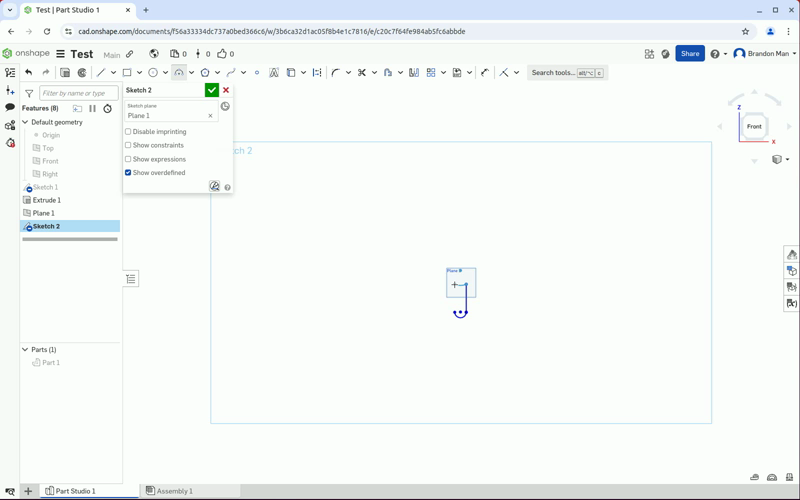
mouse_move(460, 278)
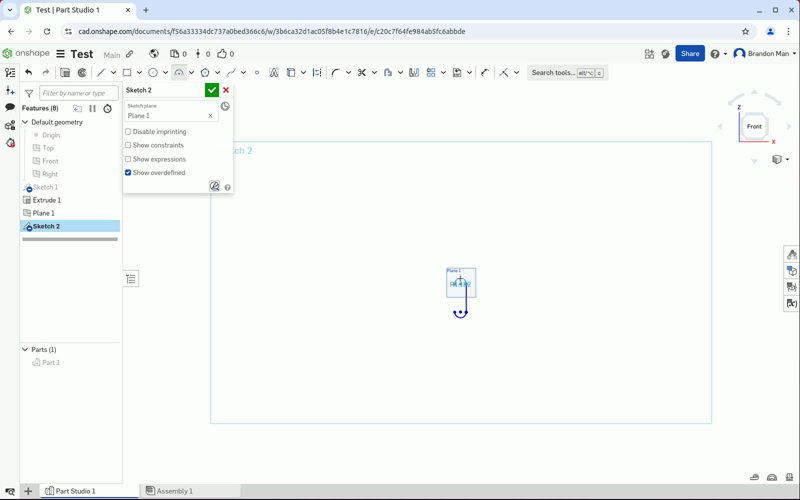
click(460, 278)
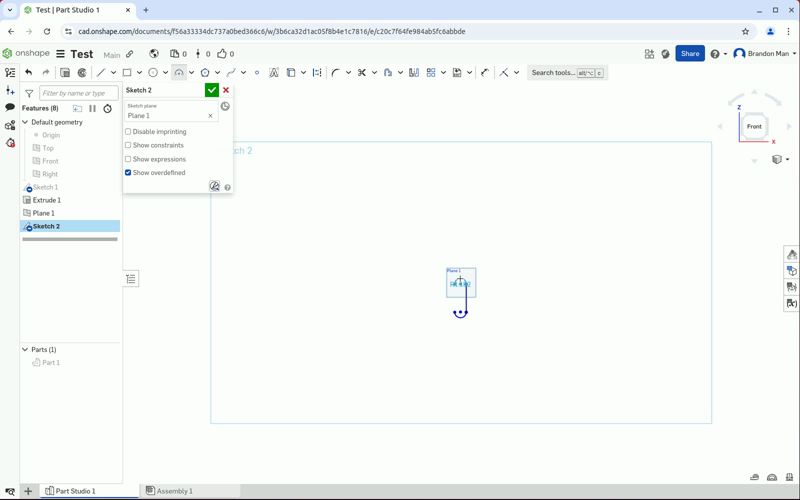
key_up(shift)
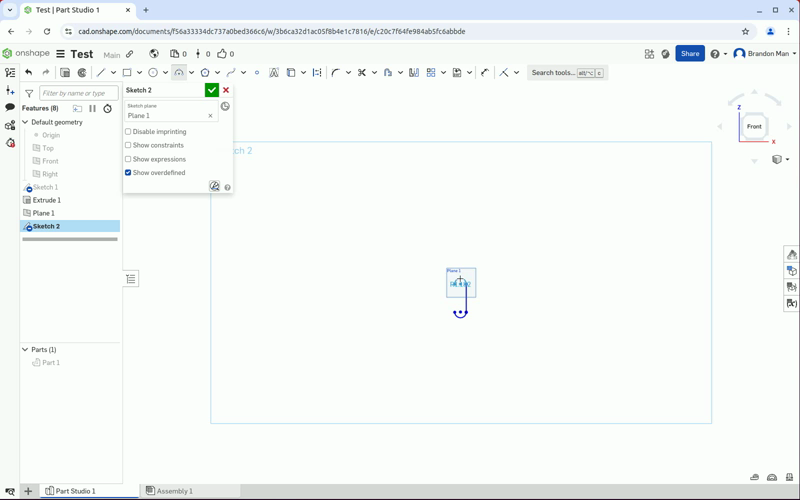
key(esc)
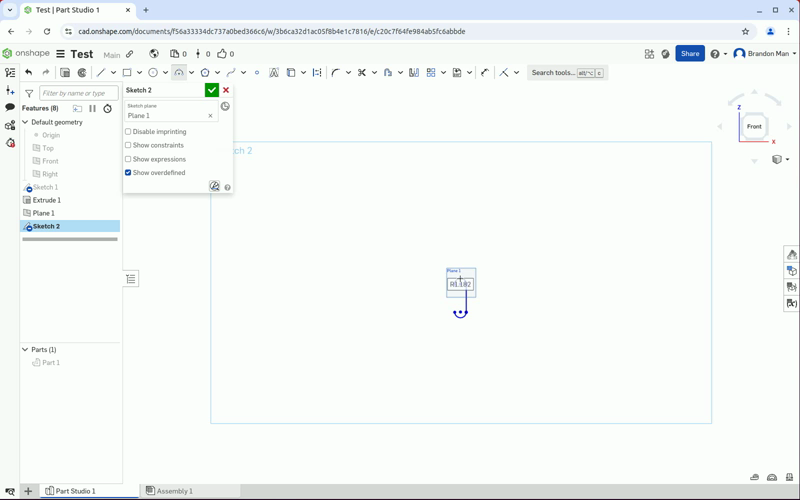
key(l)
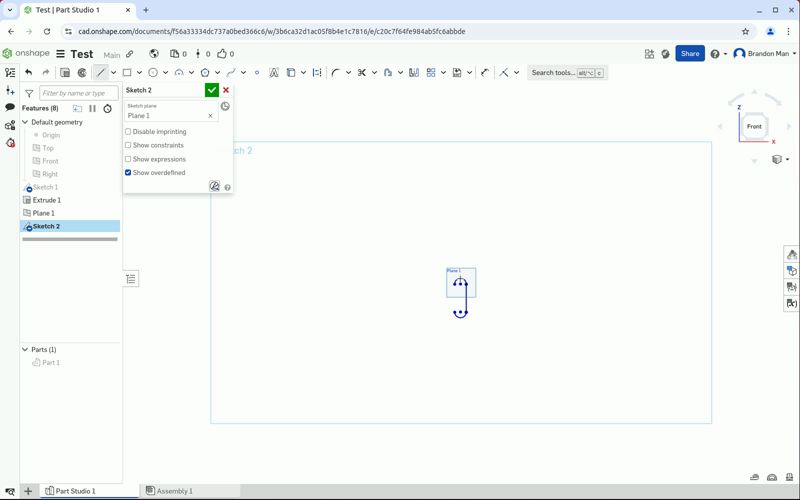
mouse_move(454, 284)
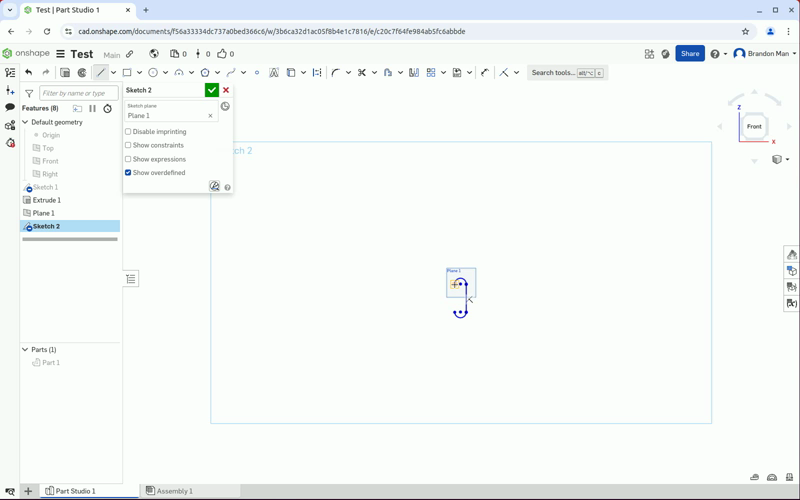
click(454, 284)
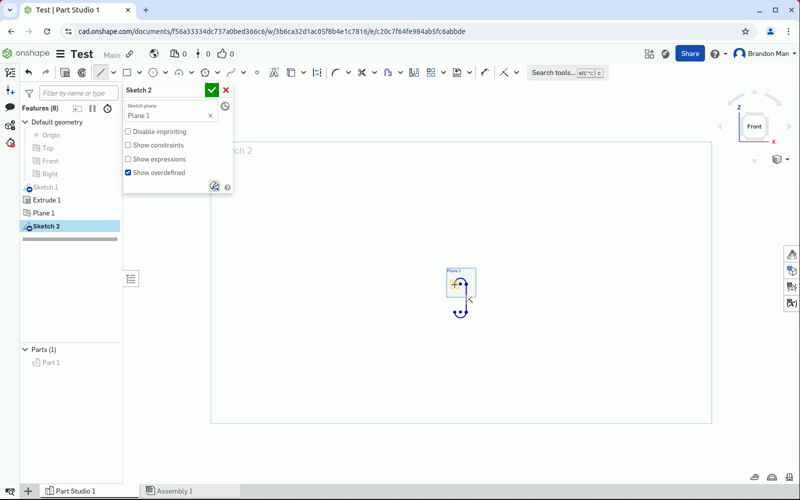
mouse_move(484, 284)
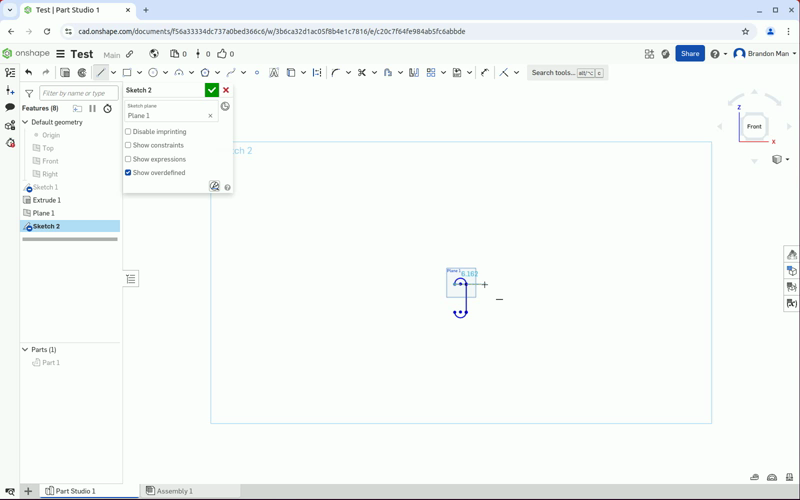
key_down(shift)
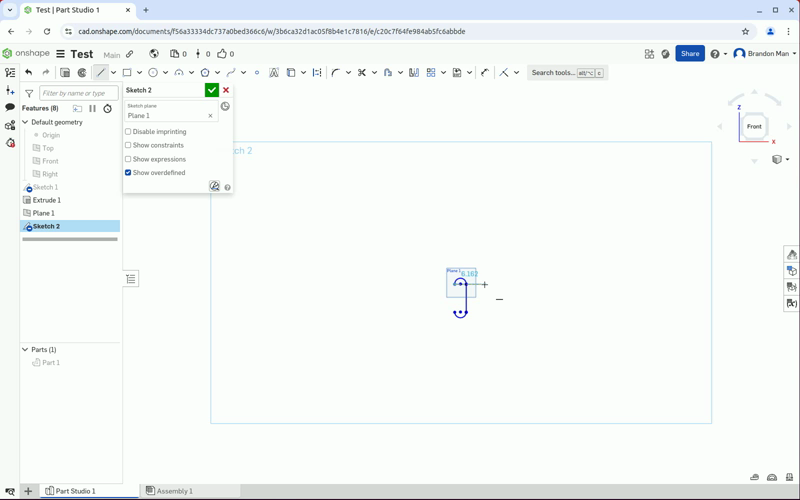
mouse_move(454, 312)
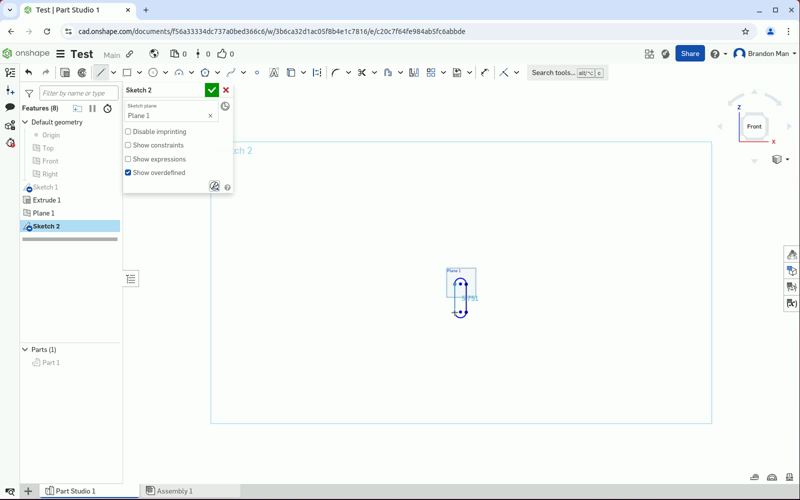
key_up(shift)
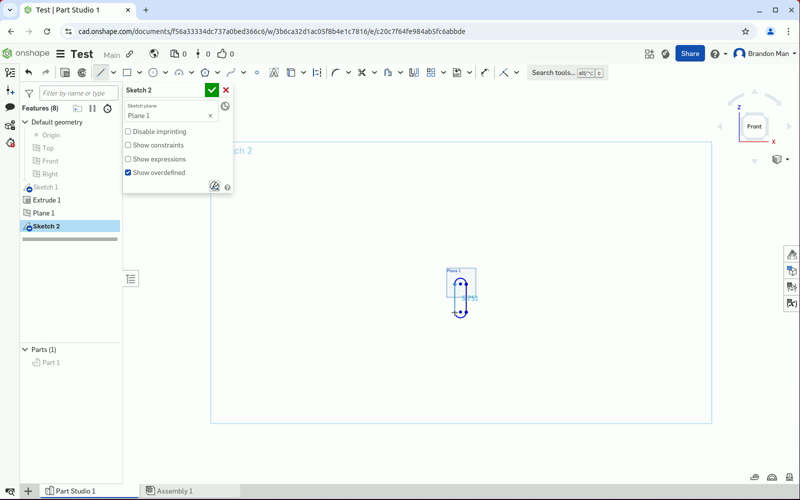
click(454, 312)
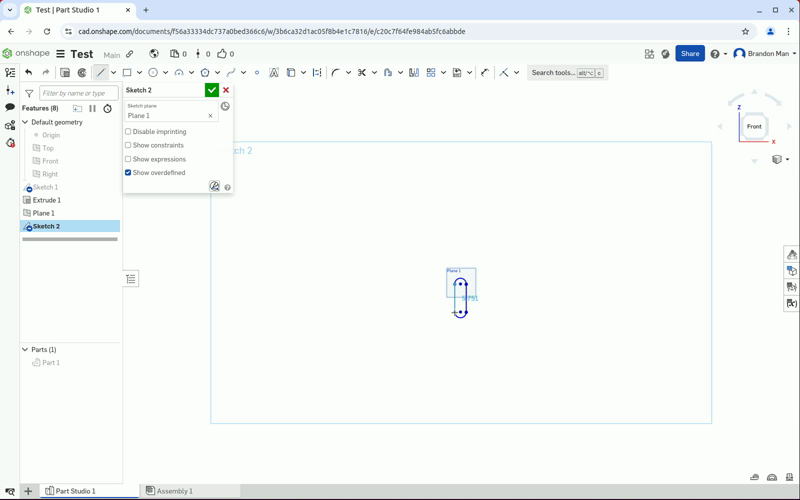
key(esc)
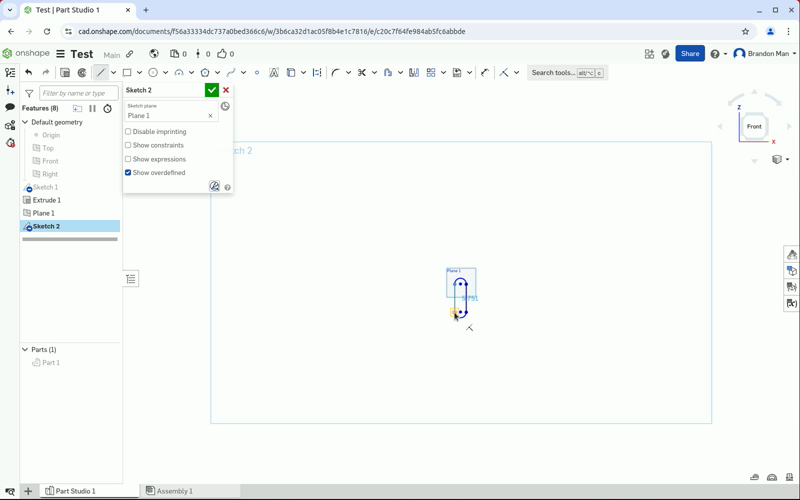
mouse_move(459, 290)
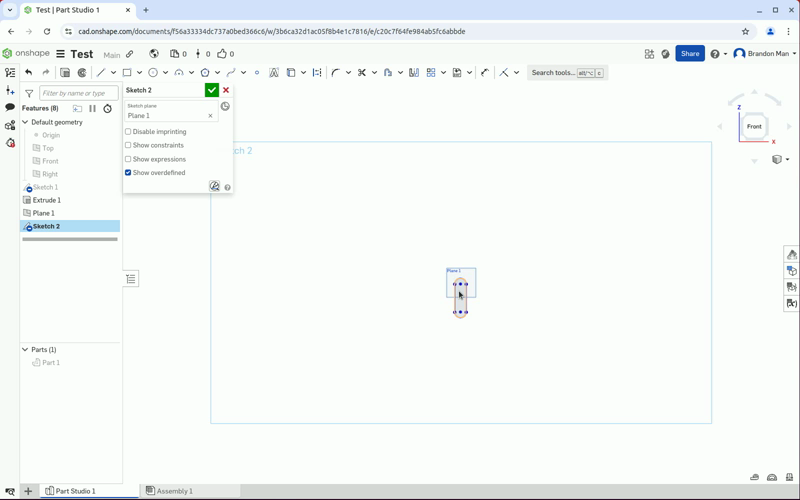
scroll(6)
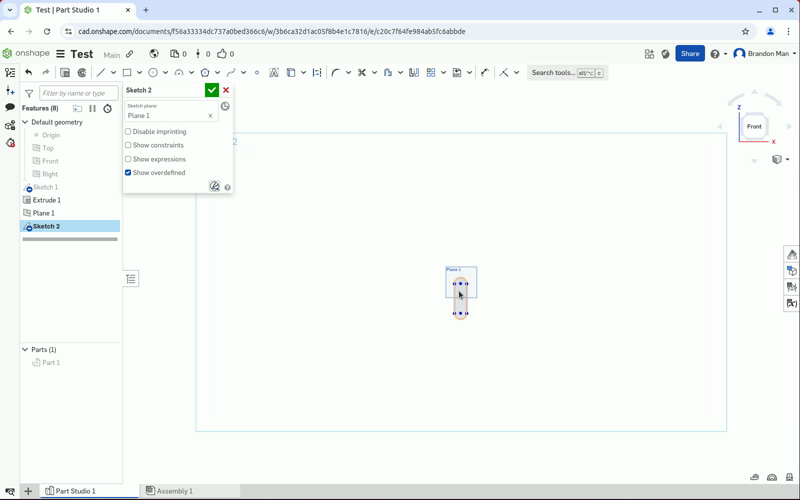
scroll(6)
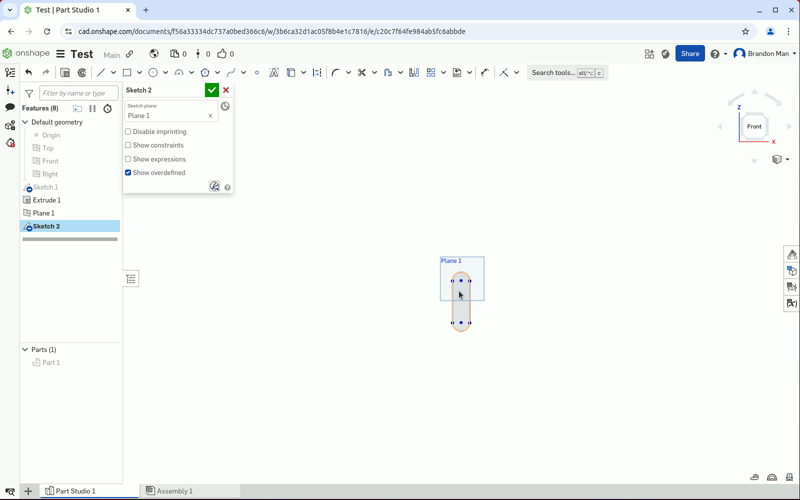
scroll(6)
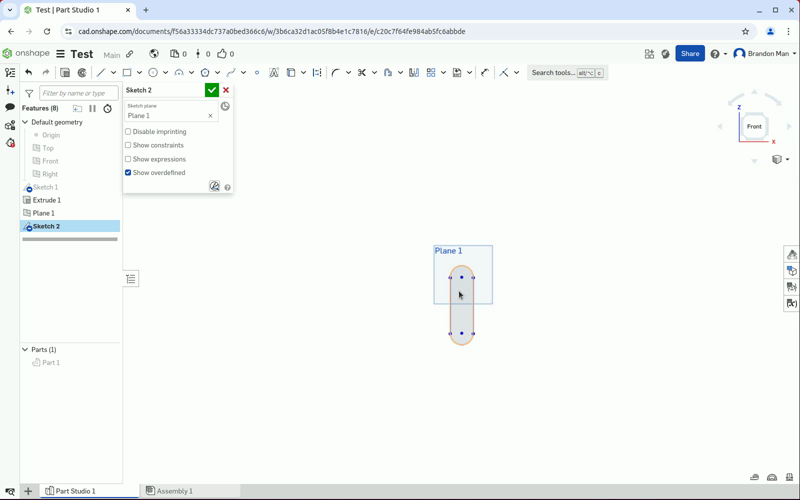
scroll(6)
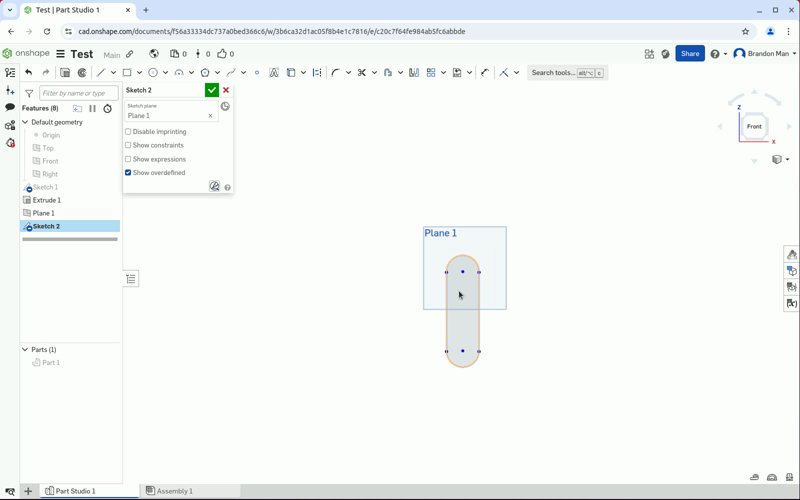
scroll(6)
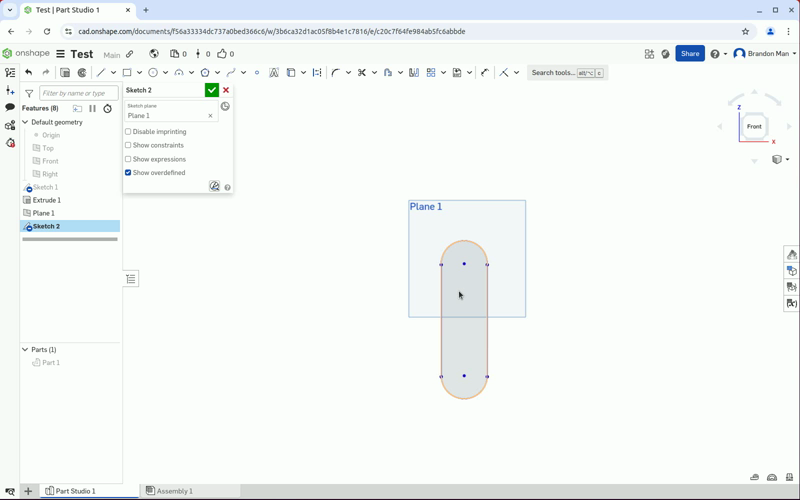
scroll(6)
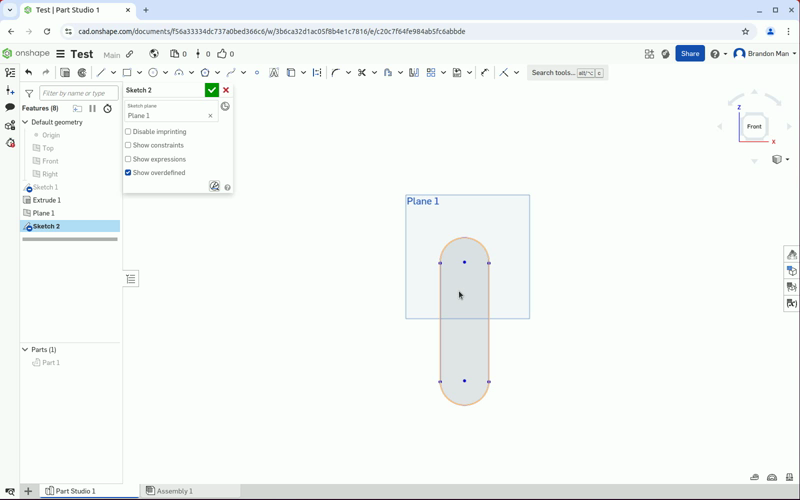
scroll(6)
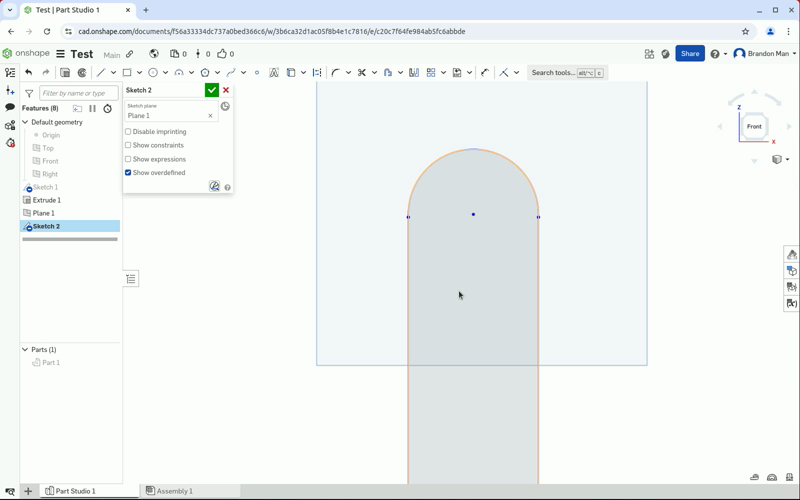
click(459, 290)
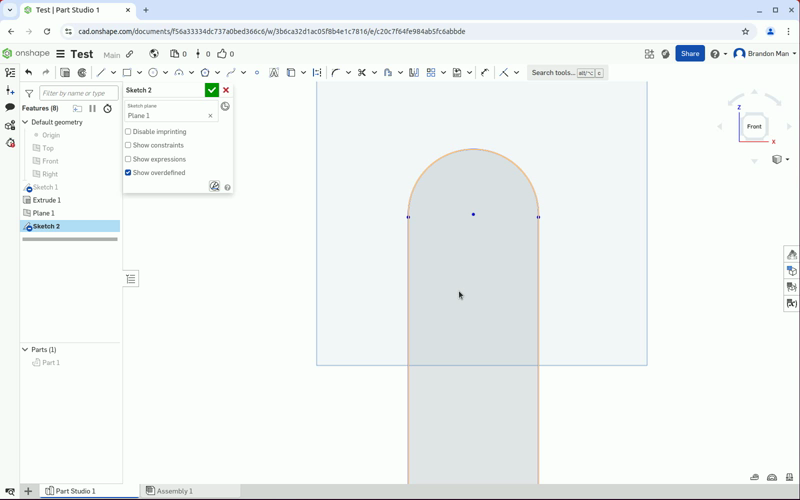
scroll(-6)
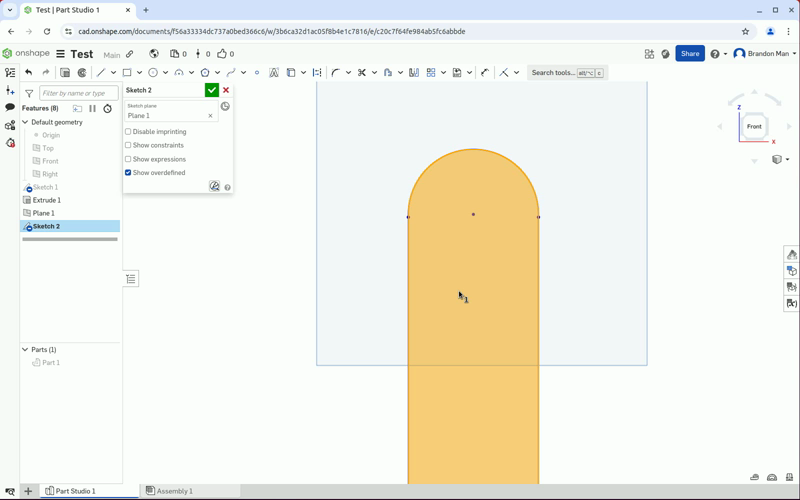
scroll(-6)
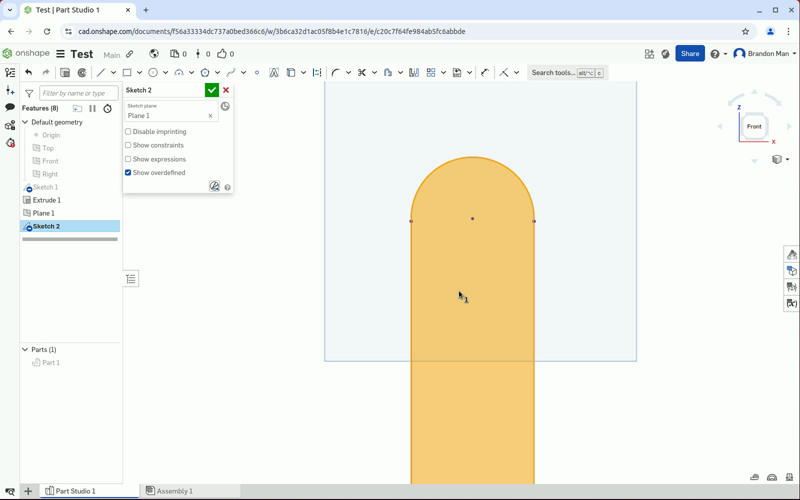
scroll(-6)
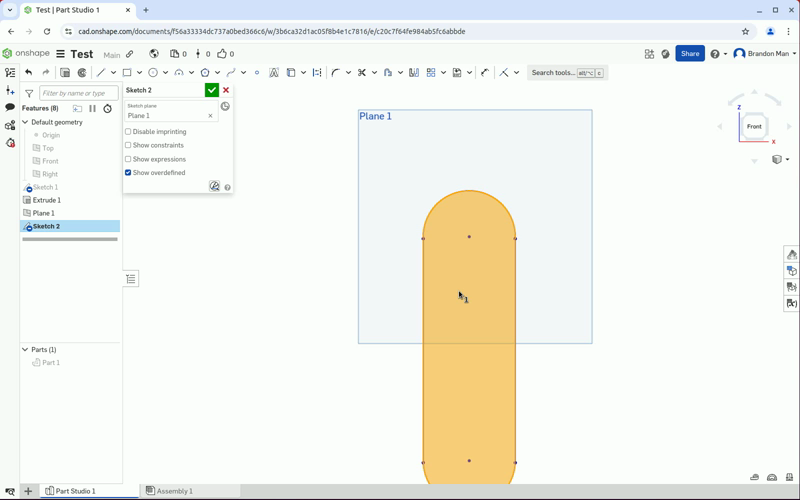
scroll(-6)
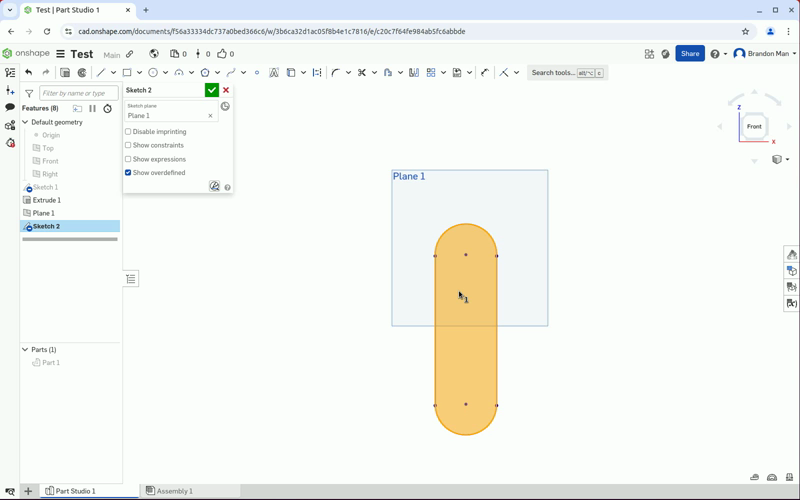
scroll(-6)
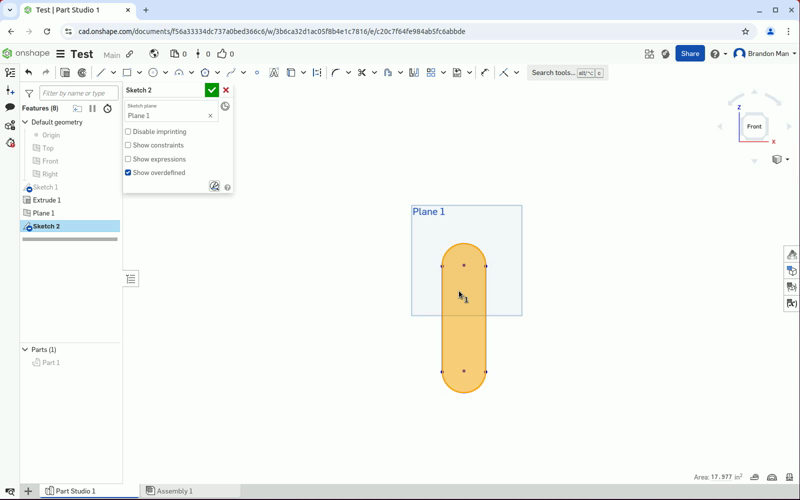
scroll(-6)
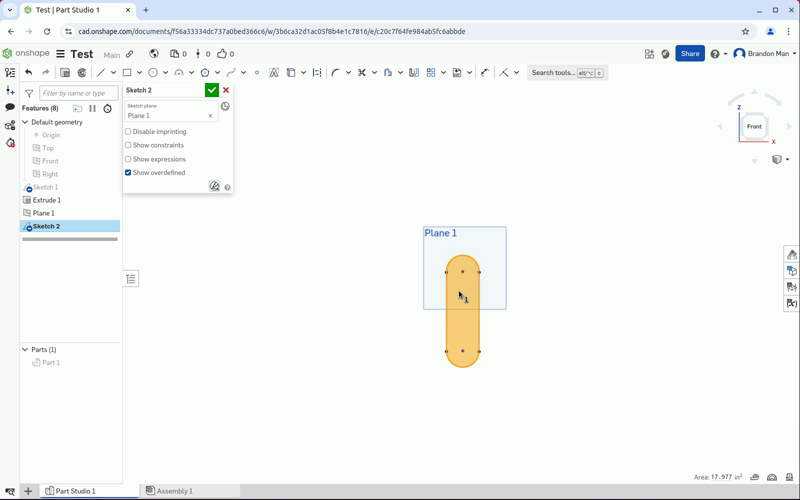
scroll(-6)
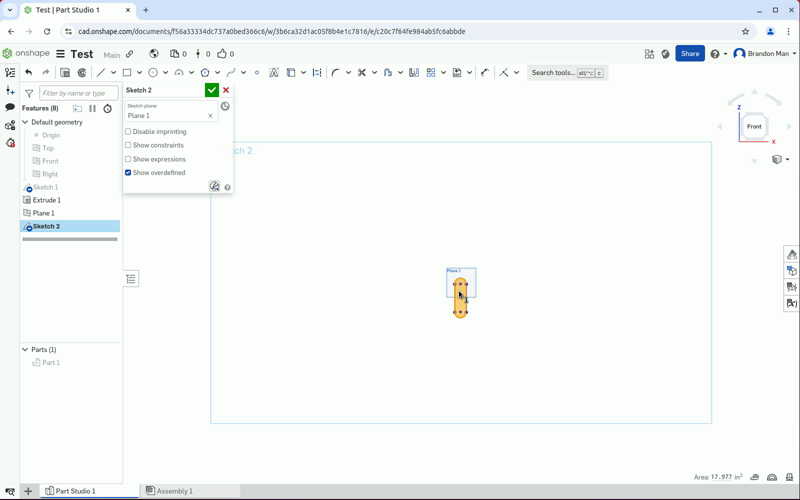
mouse_move(73, 352)
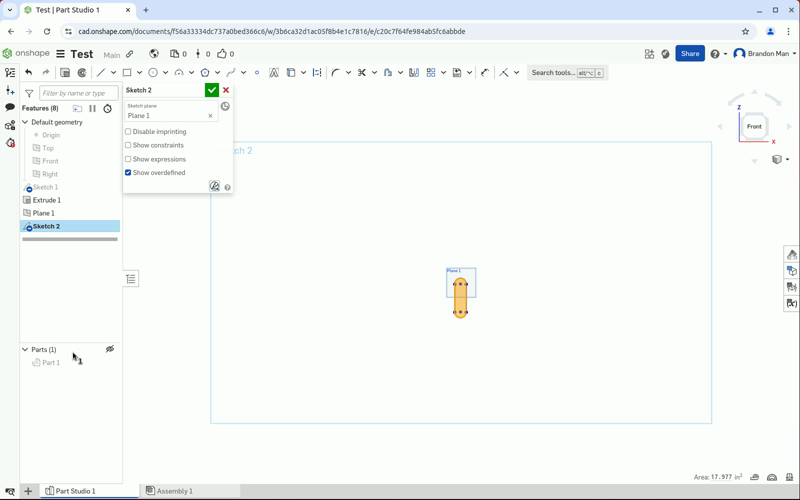
key(shift+y)
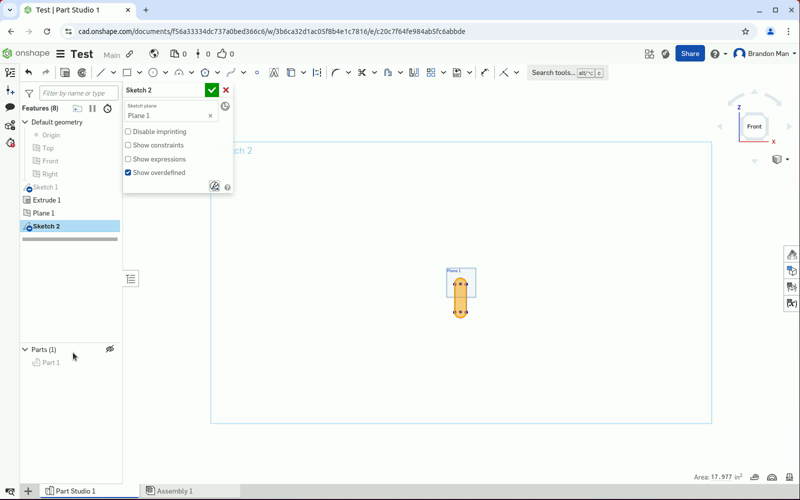
key(shift+e)
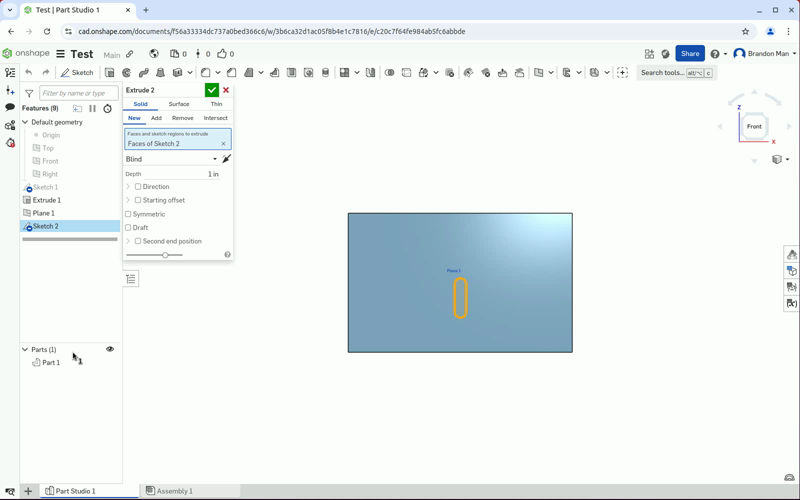
mouse_move(143, 106)
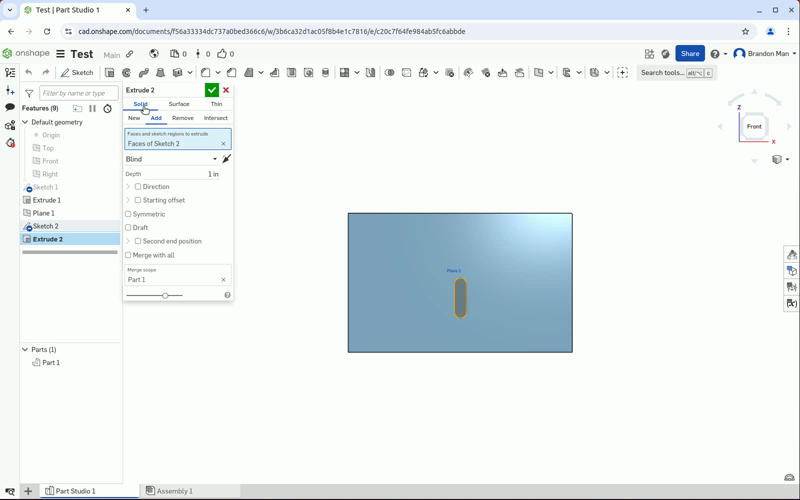
click(143, 106)
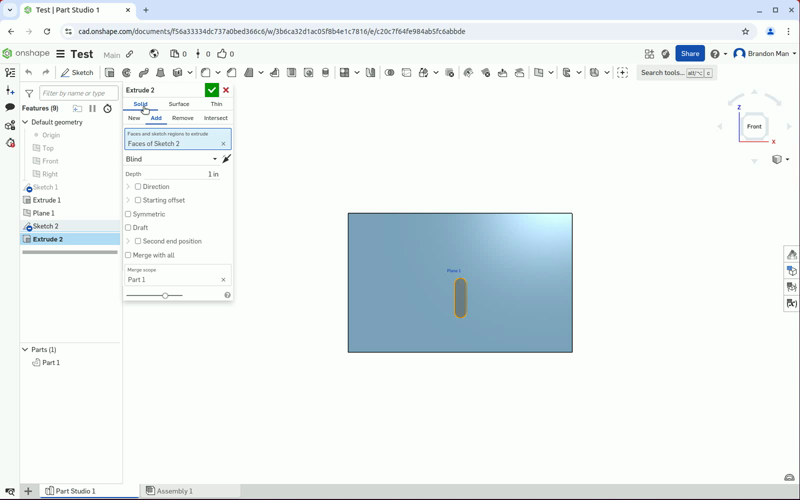
mouse_move(186, 120)
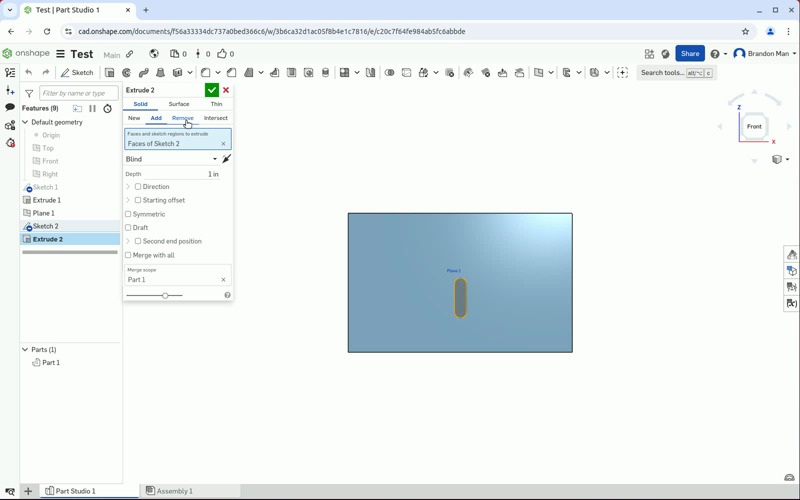
click(186, 120)
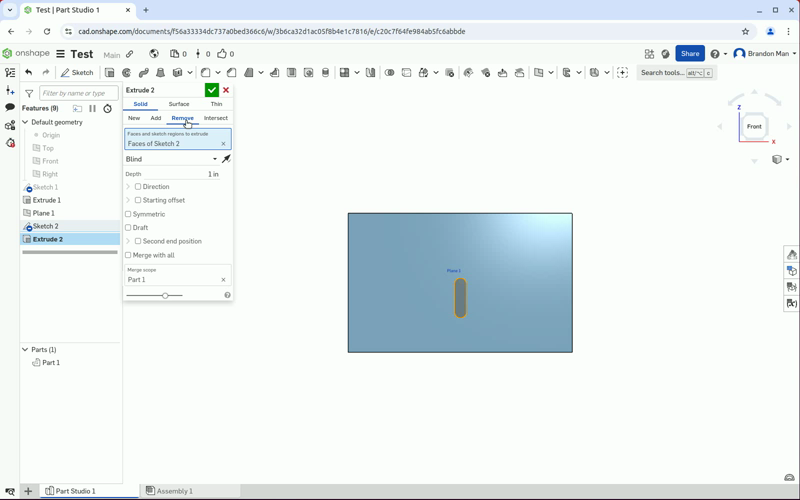
key(tab, 4)
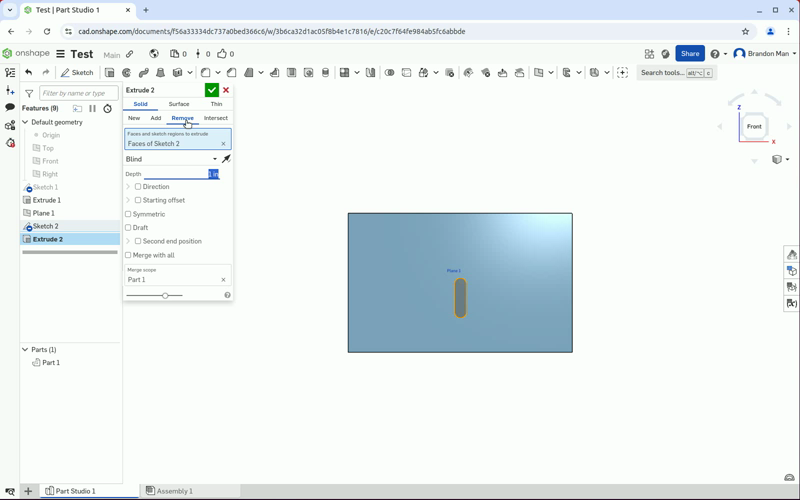
text(7.221)
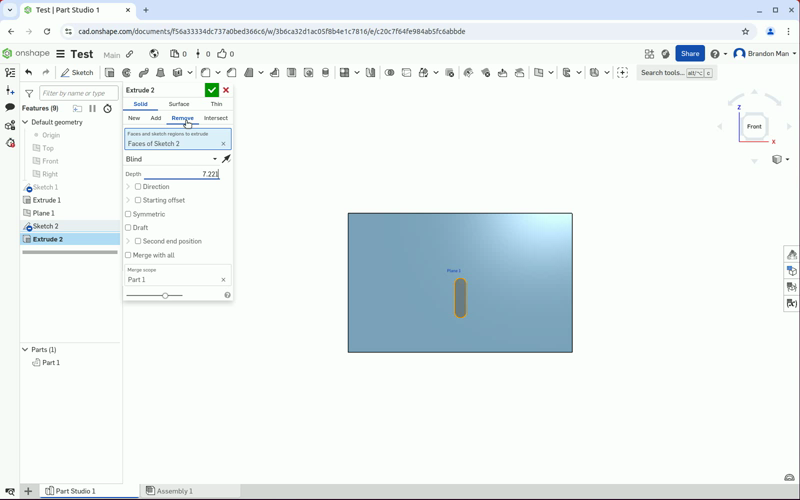
key(tab, 6)
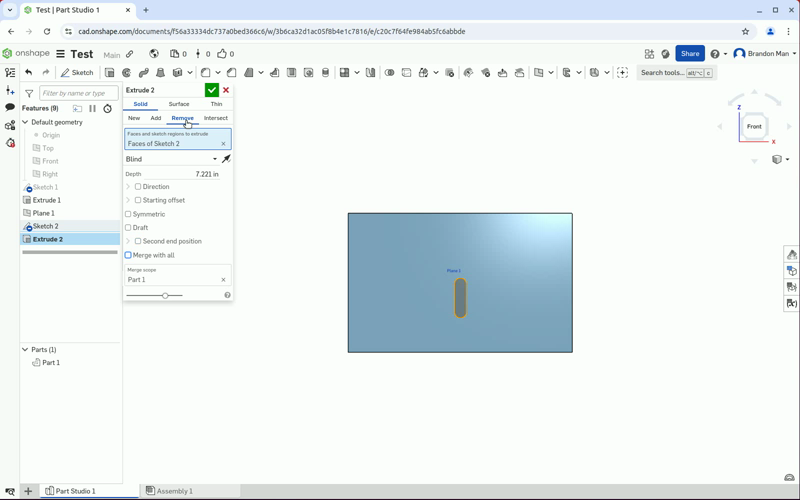
key(space)
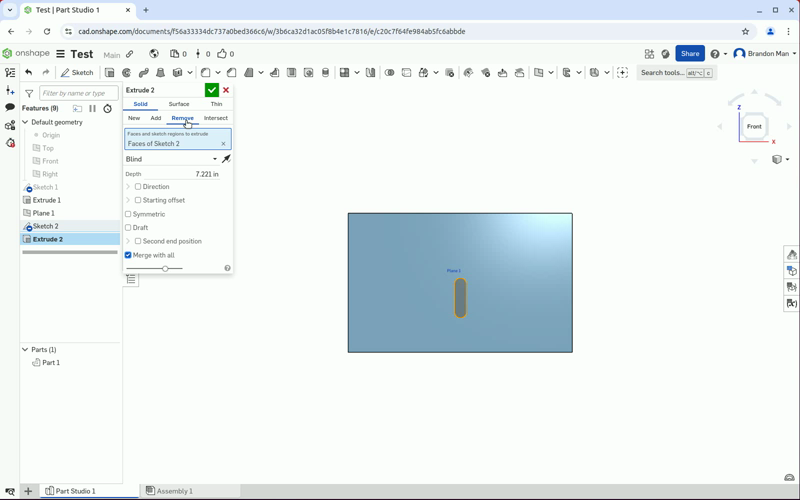
key(enter)
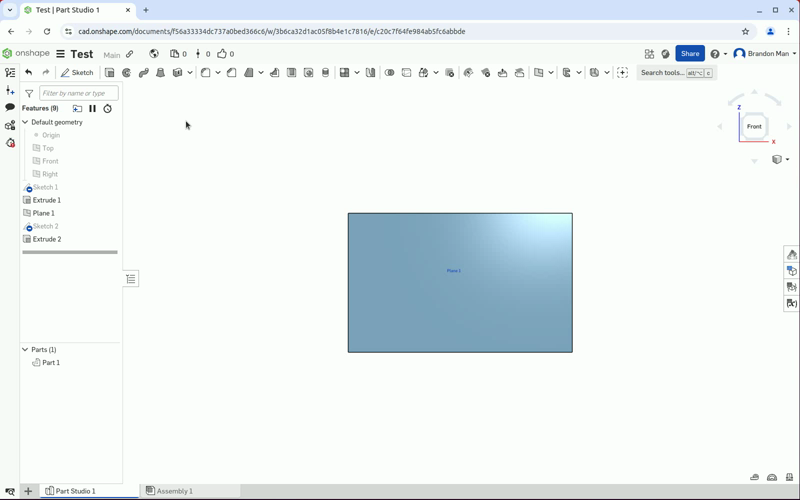
key(shift+h)
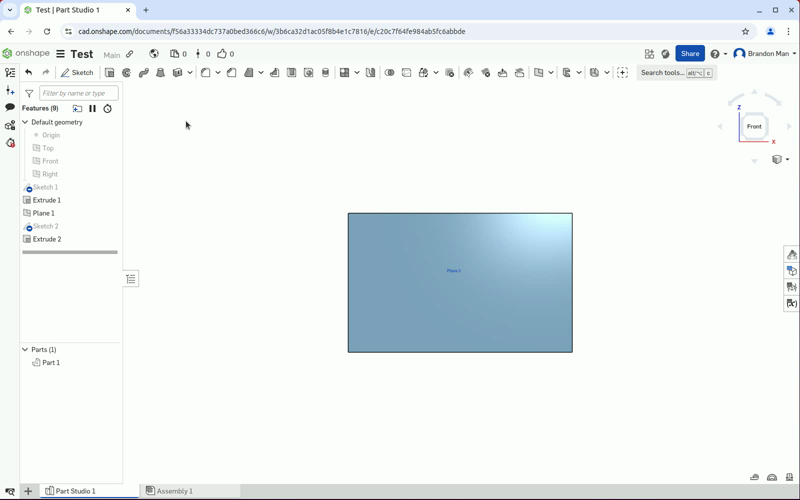
key(shift+h)
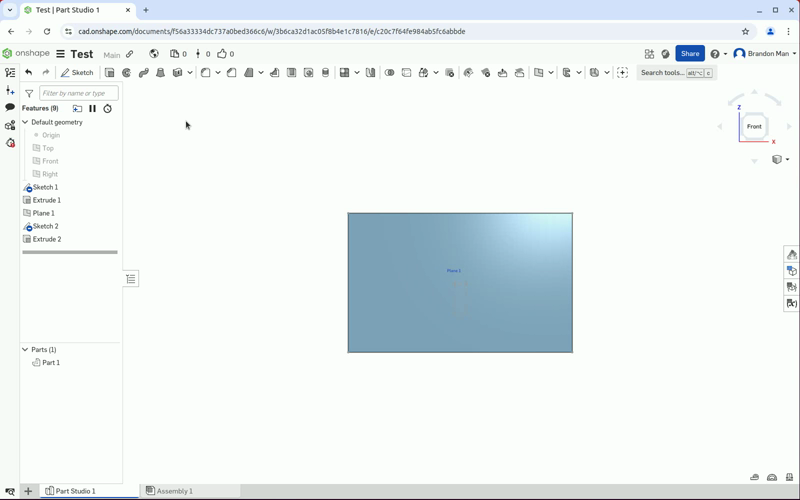
key(shift+7)
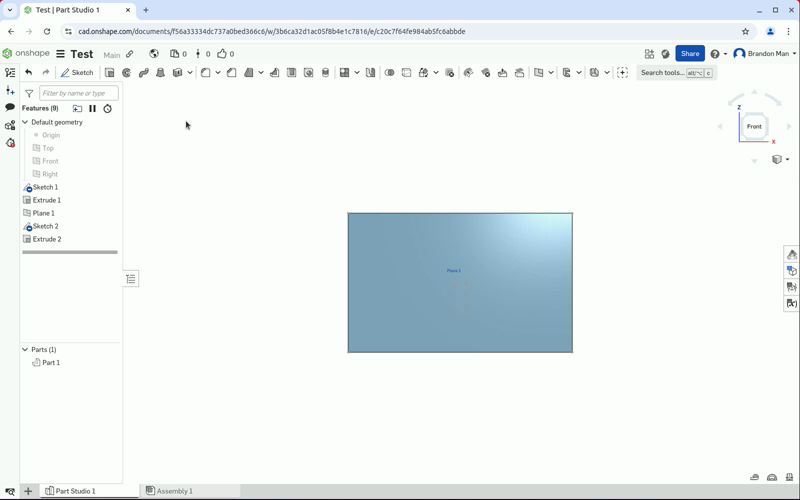
key(left, 2)
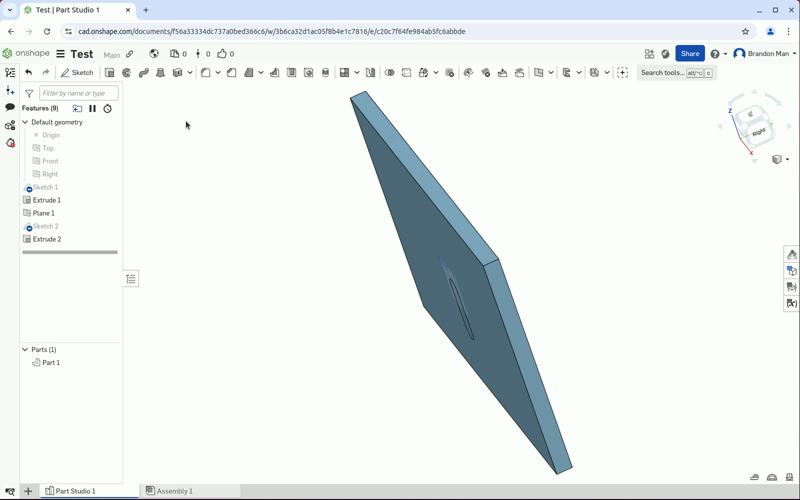
key(down, 2)
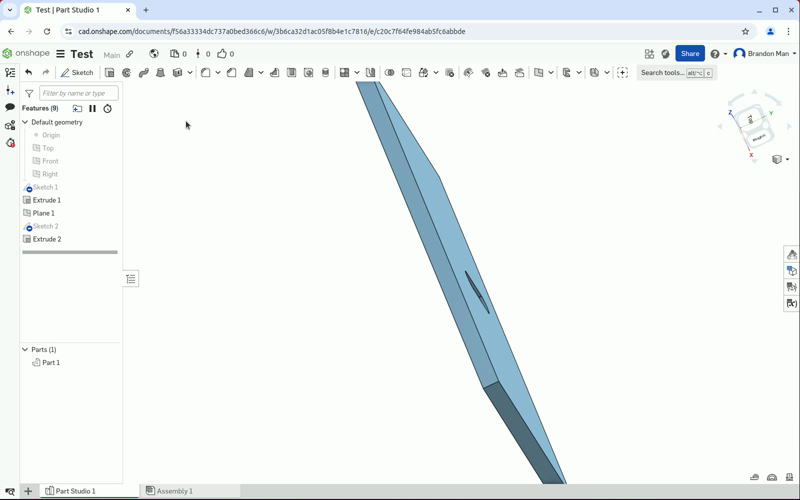
key(up, 2)
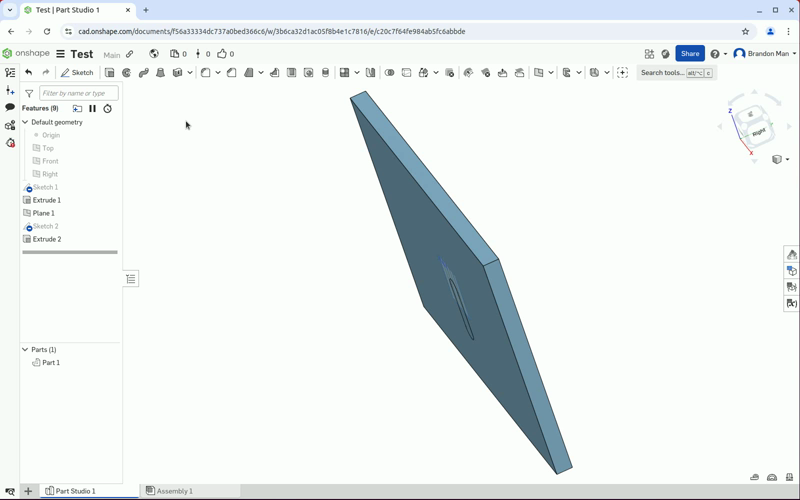
key(right, 2)
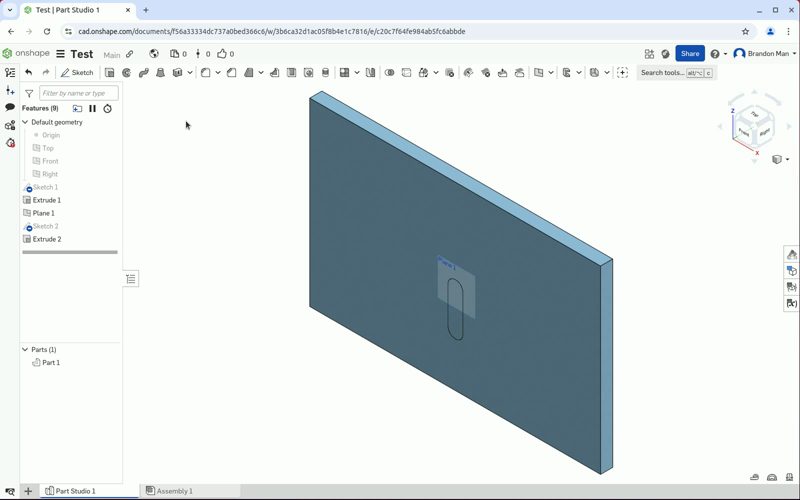
mouse_move(73, 189)
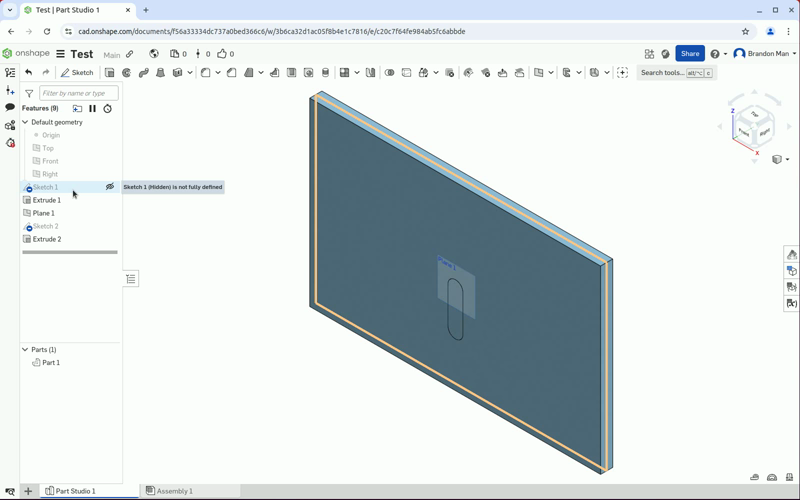
click(73, 189)